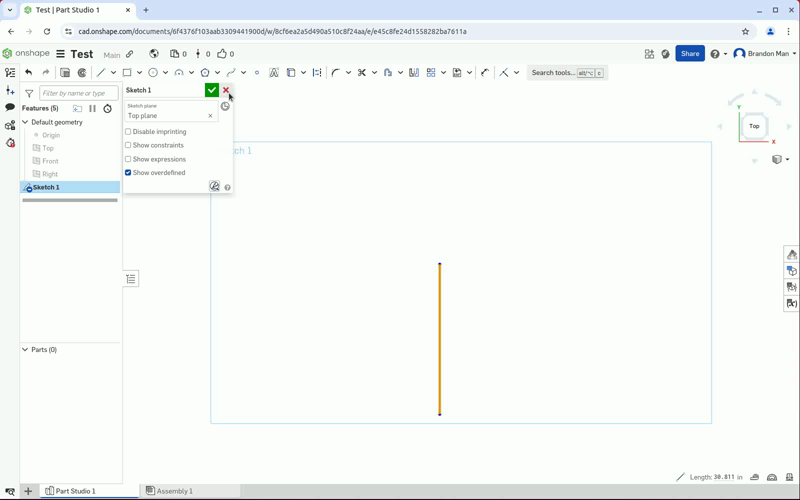
key(shift+h)
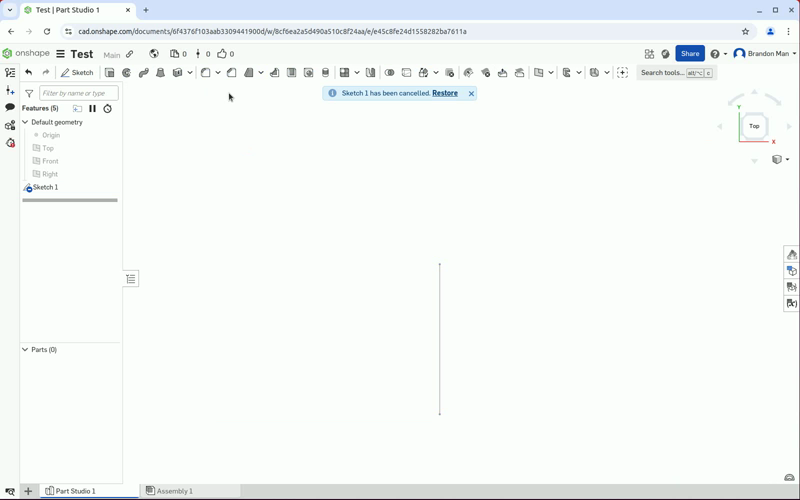
key(shift+s)
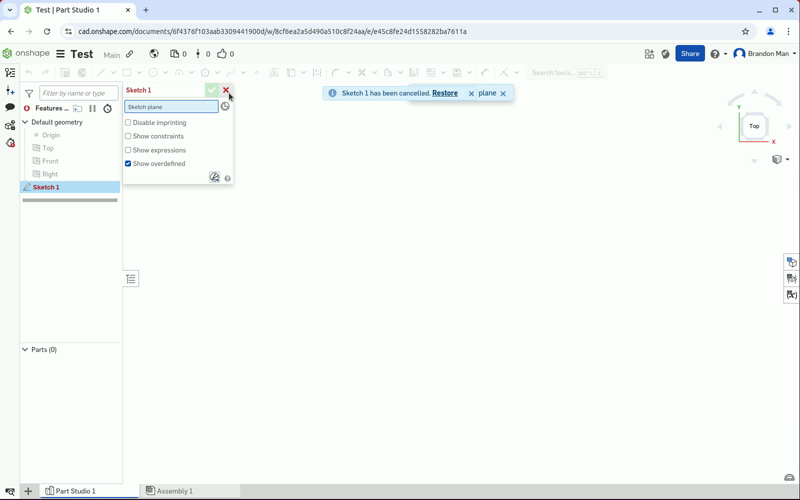
mouse_move(73, 150)
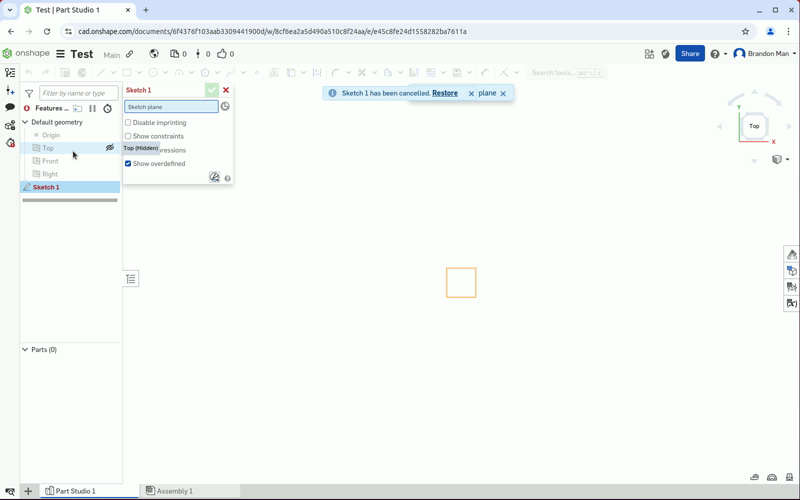
click(73, 150)
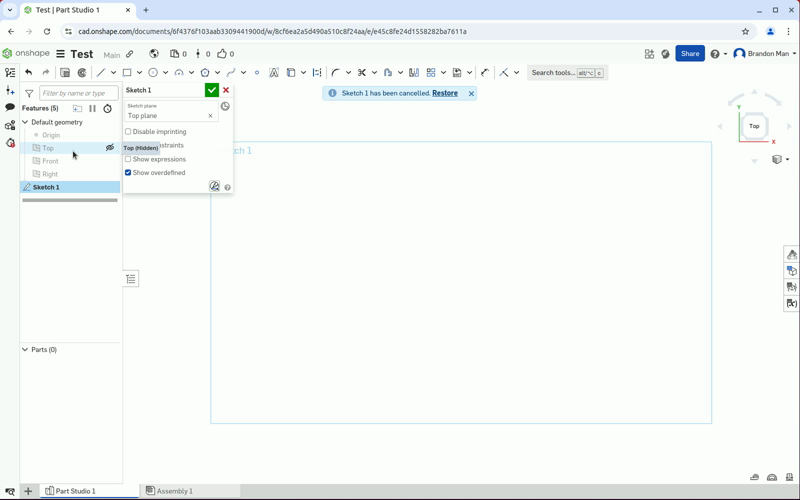
mouse_move(73, 352)
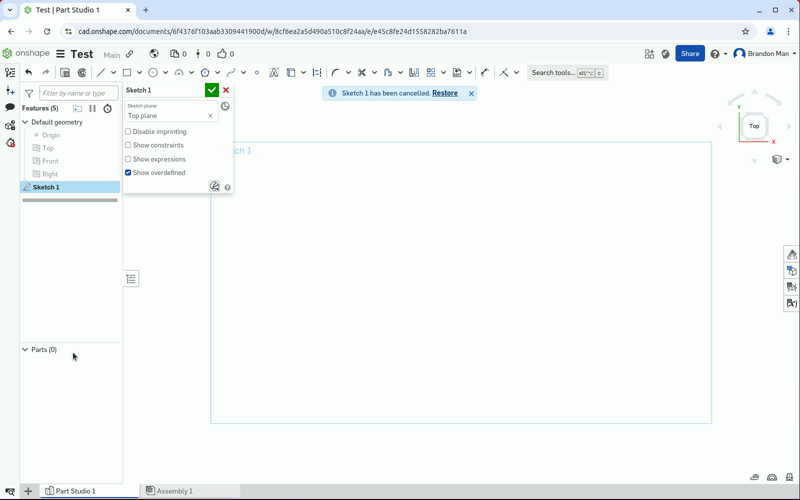
key(y)
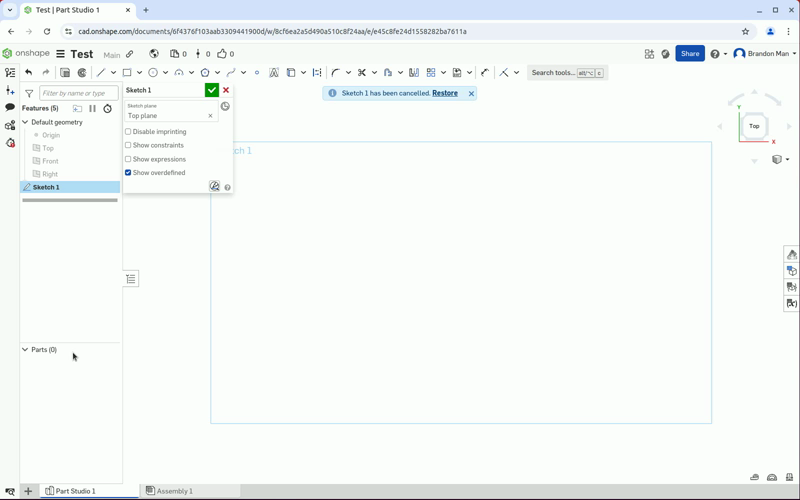
key(l)
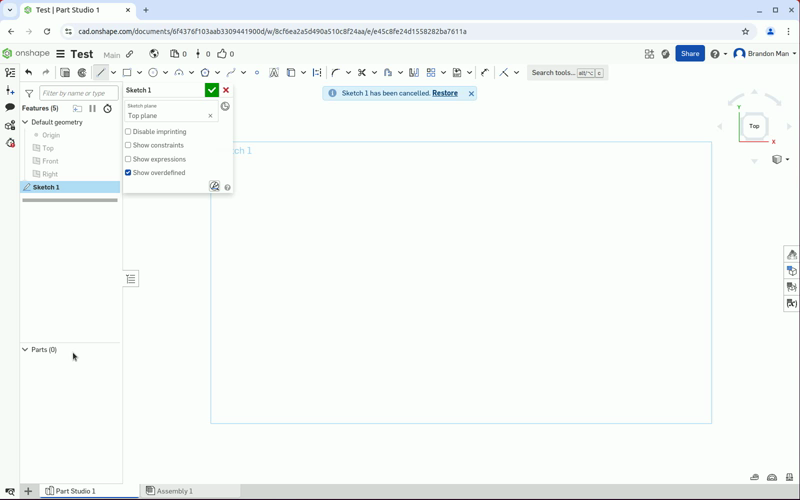
key_down(shift)
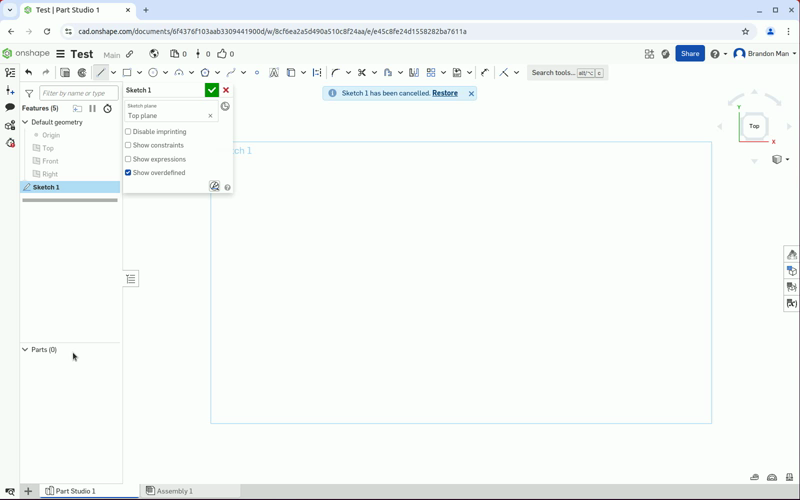
mouse_move(348, 383)
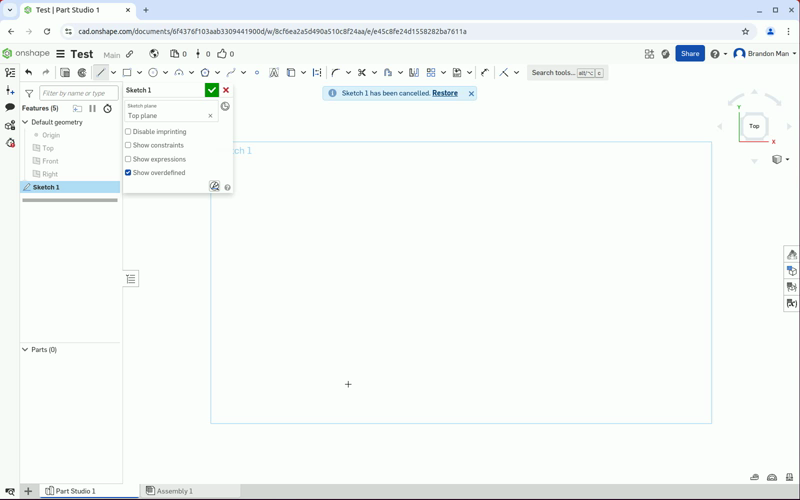
click(348, 383)
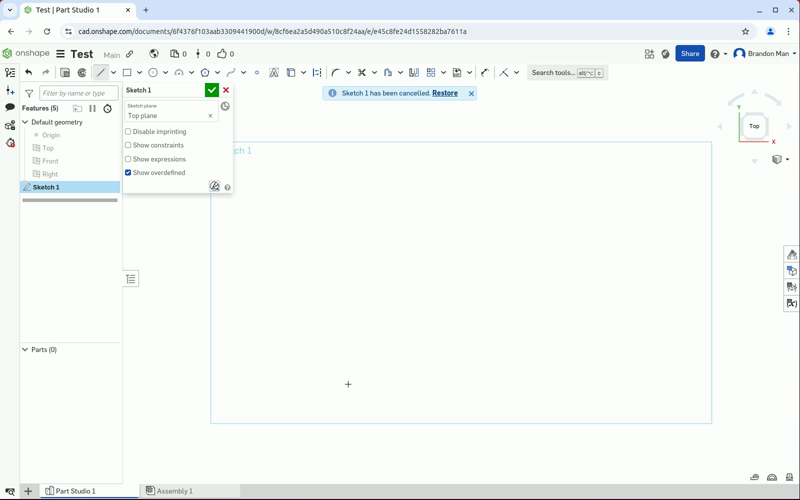
key_up(shift)
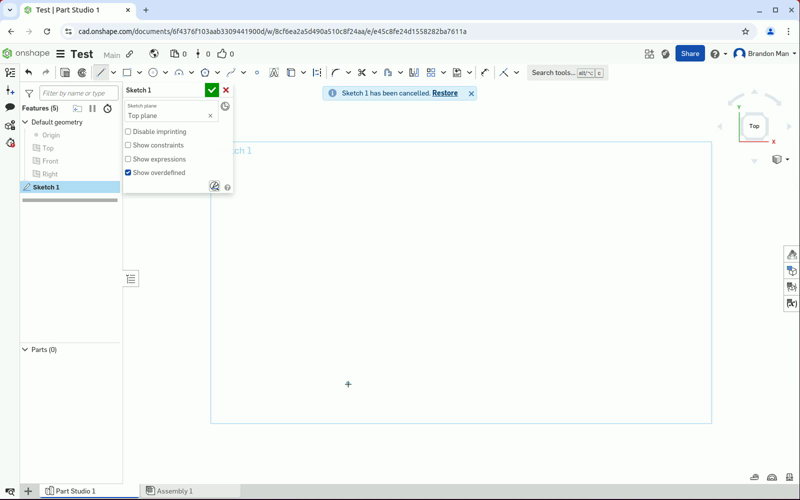
key_down(shift)
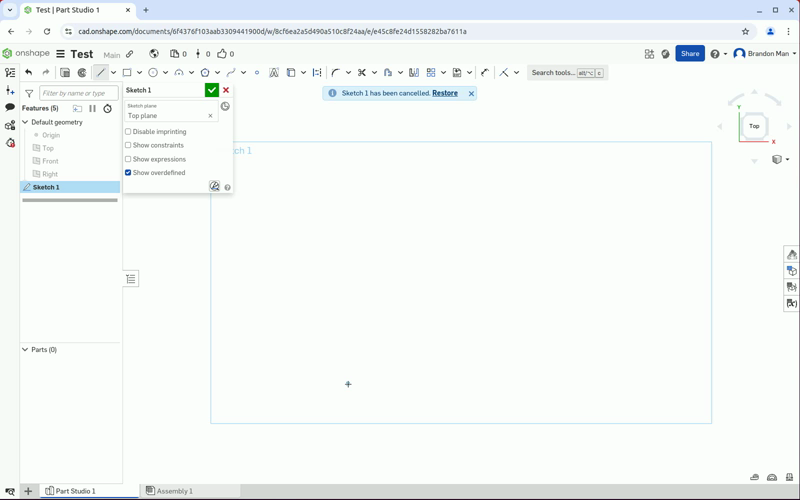
mouse_move(572, 383)
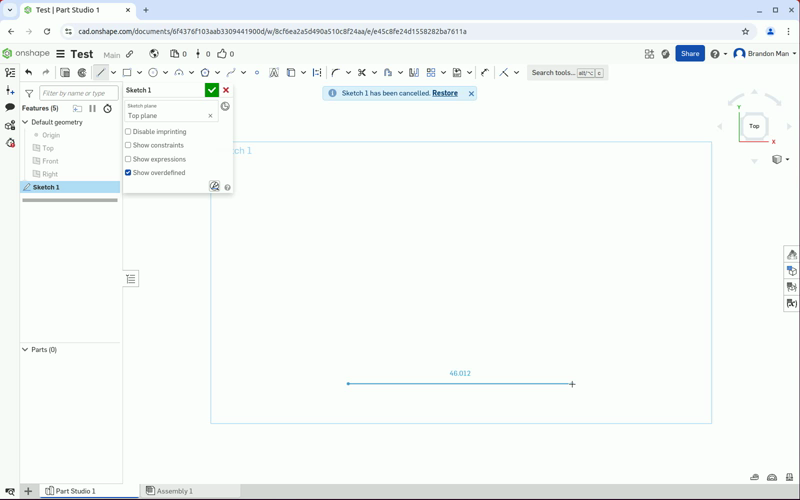
click(572, 383)
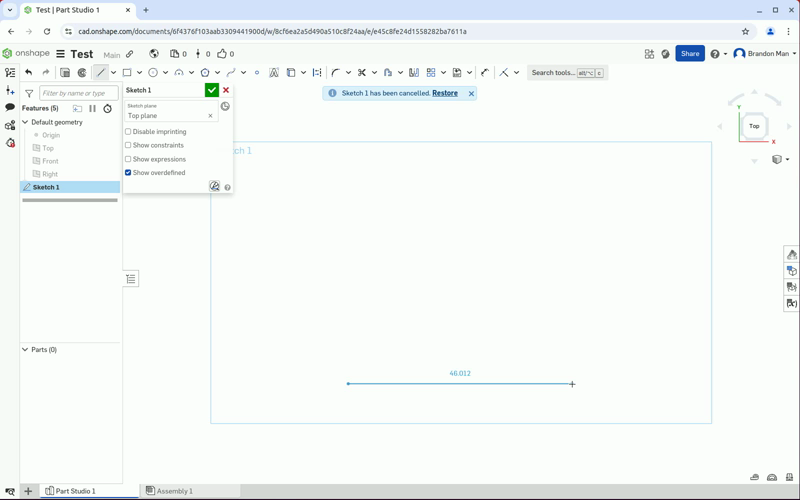
key_up(shift)
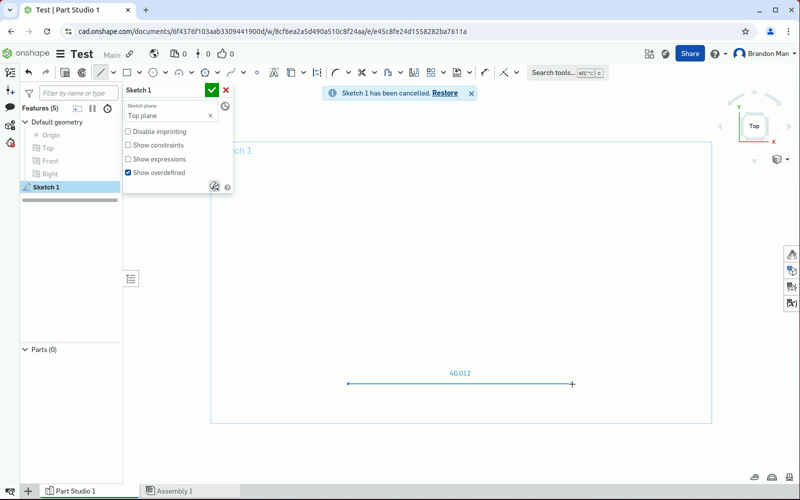
key_down(shift)
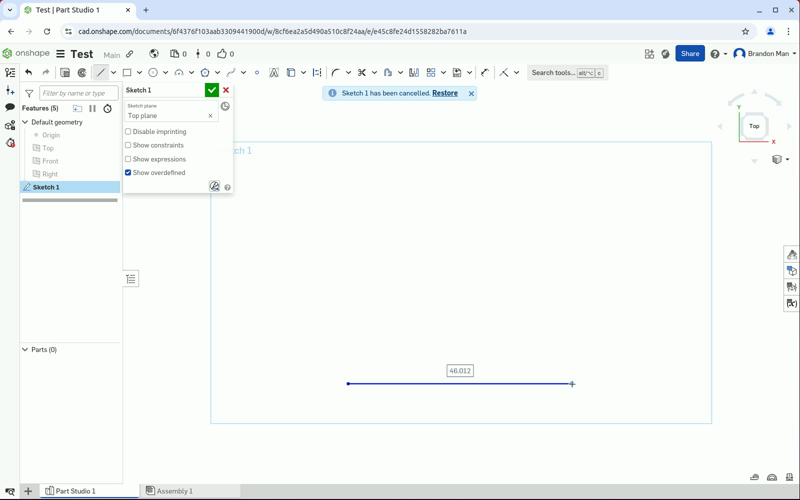
mouse_move(572, 183)
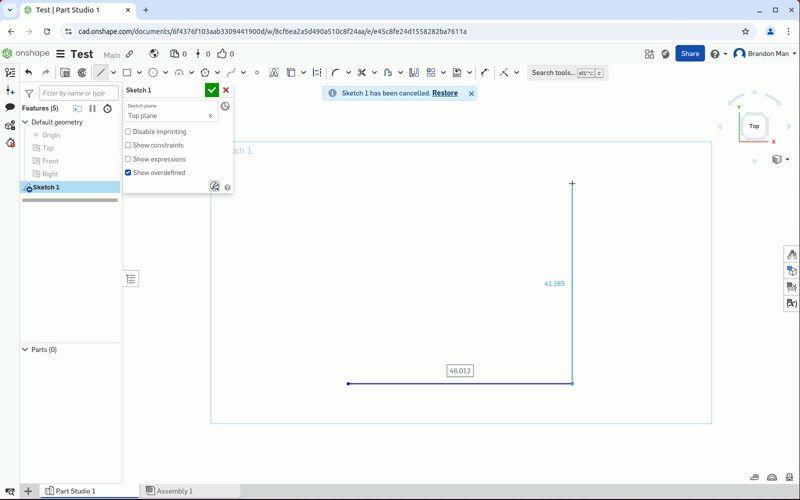
click(572, 183)
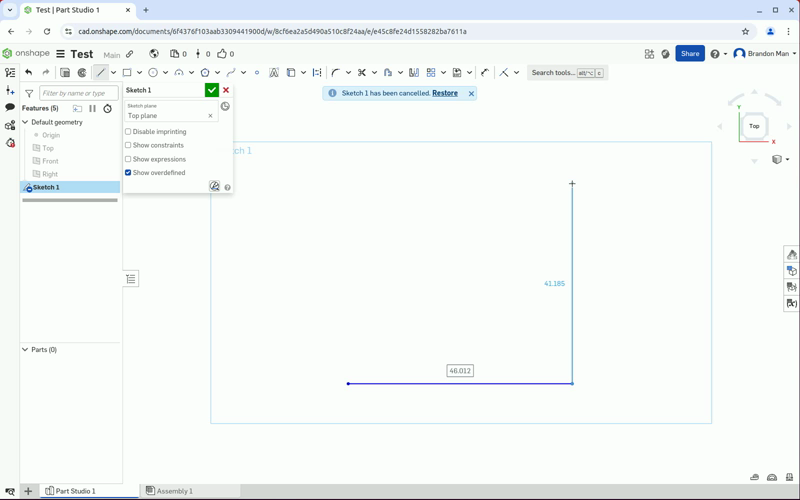
key_up(shift)
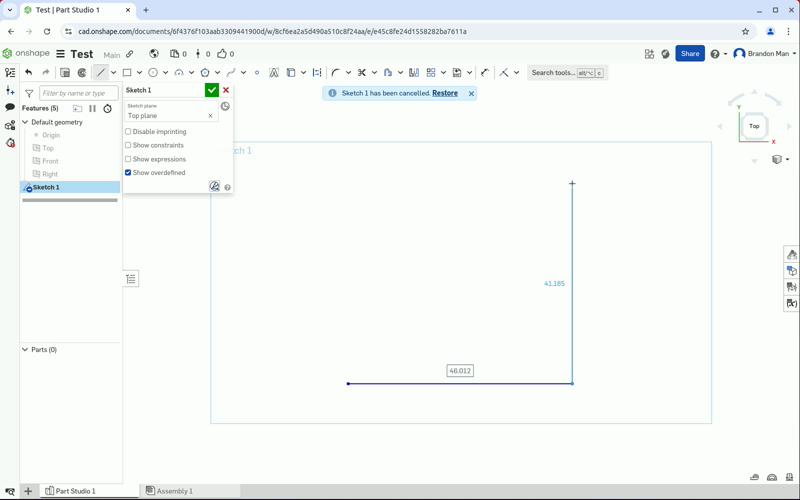
key_down(shift)
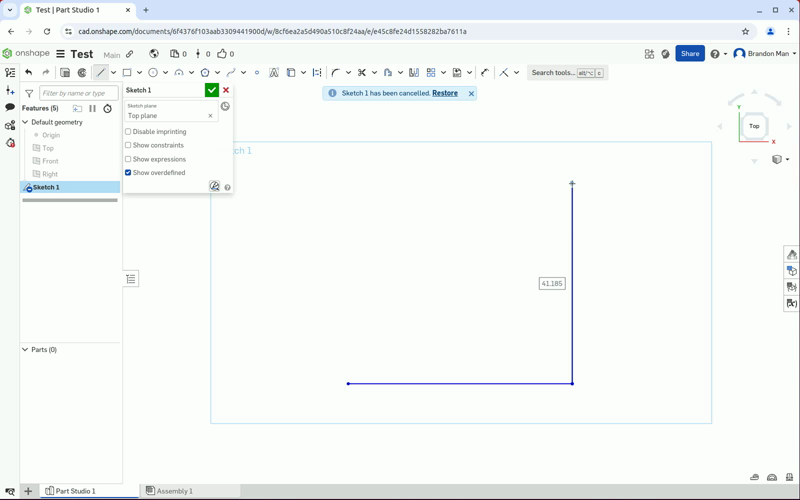
mouse_move(348, 183)
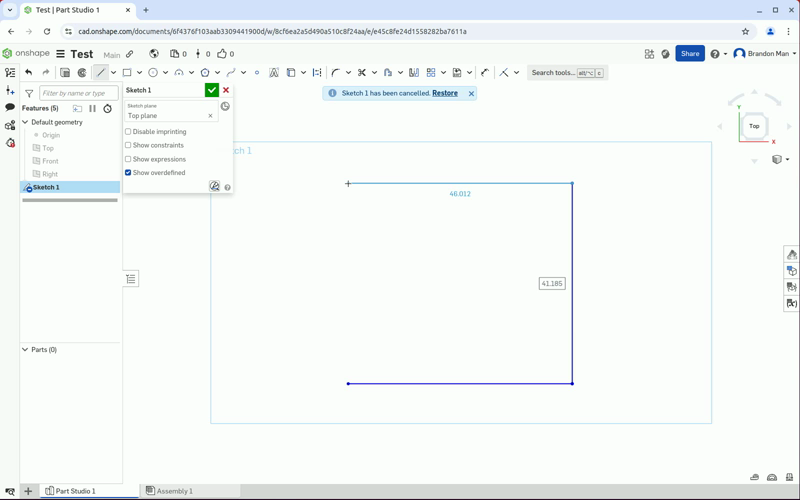
click(348, 183)
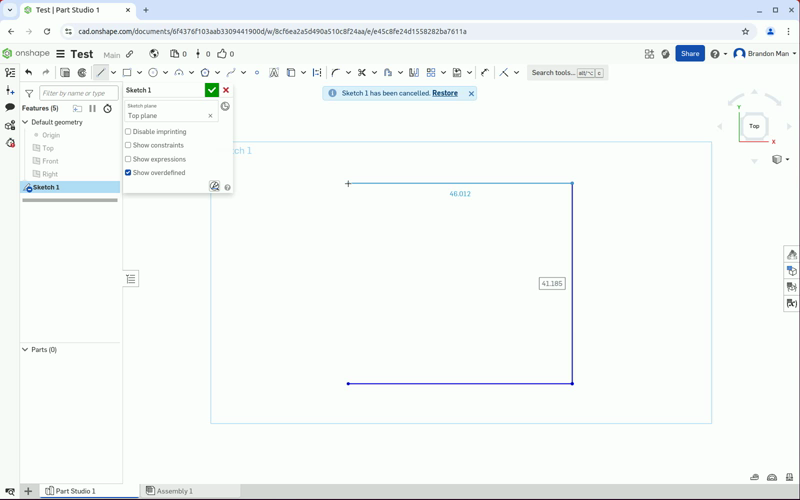
key_up(shift)
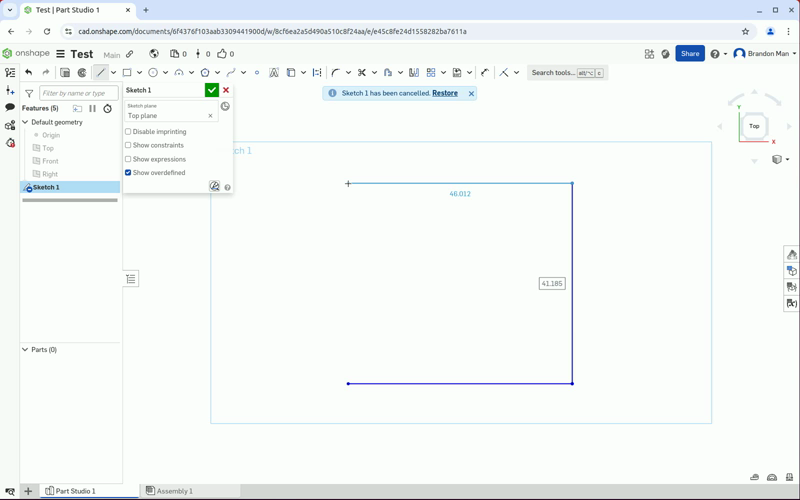
key_down(shift)
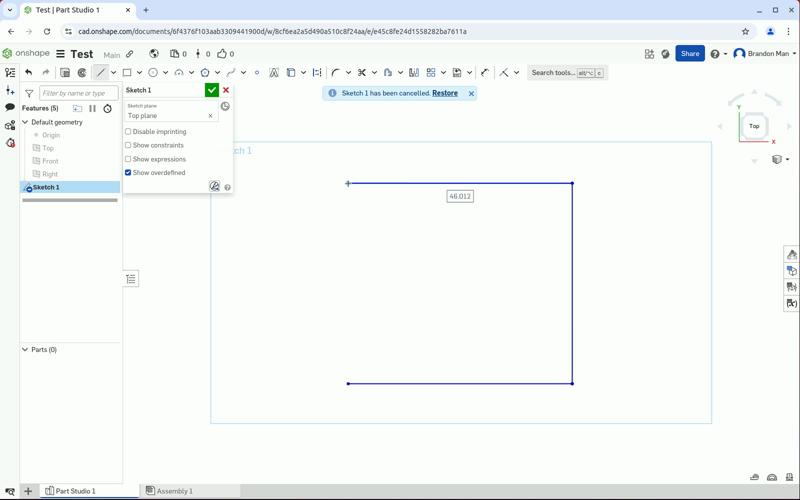
mouse_move(348, 383)
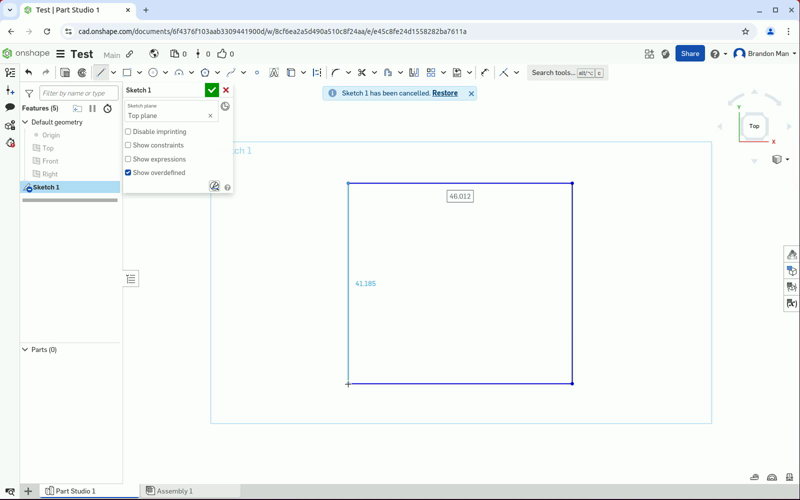
key_up(shift)
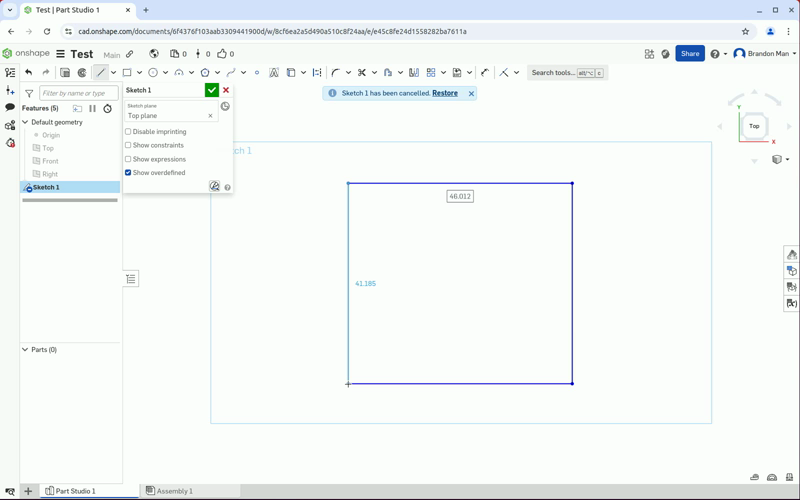
click(348, 383)
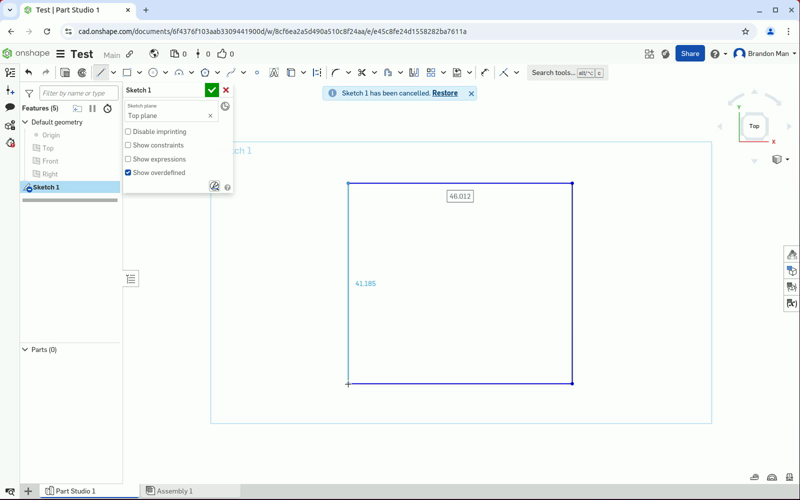
key(esc)
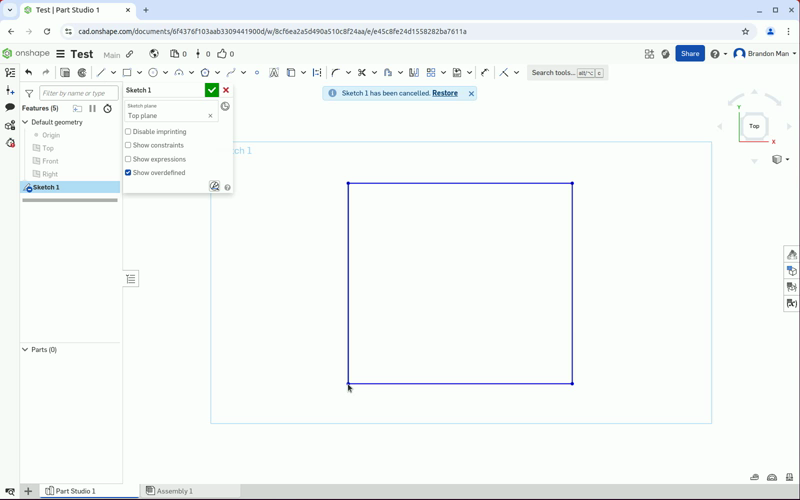
mouse_move(523, 298)
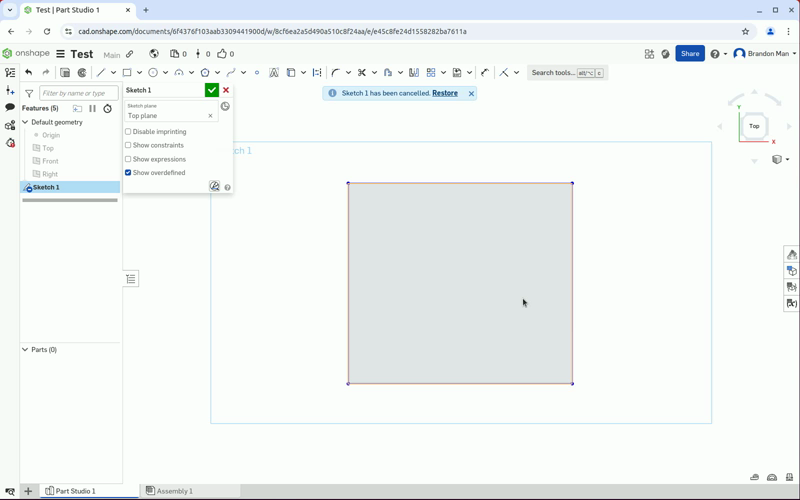
click(523, 298)
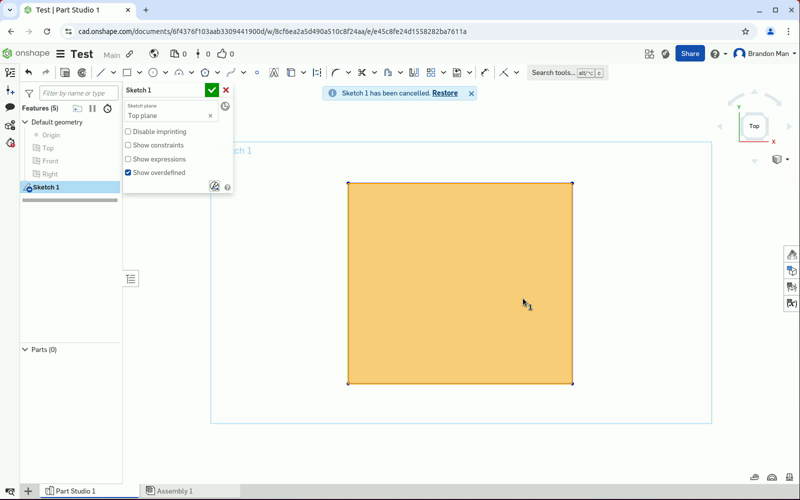
mouse_move(73, 352)
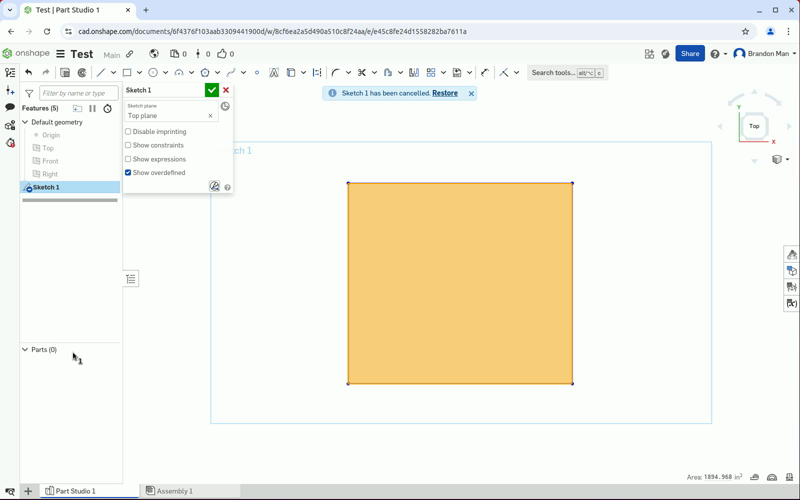
key(shift+y)
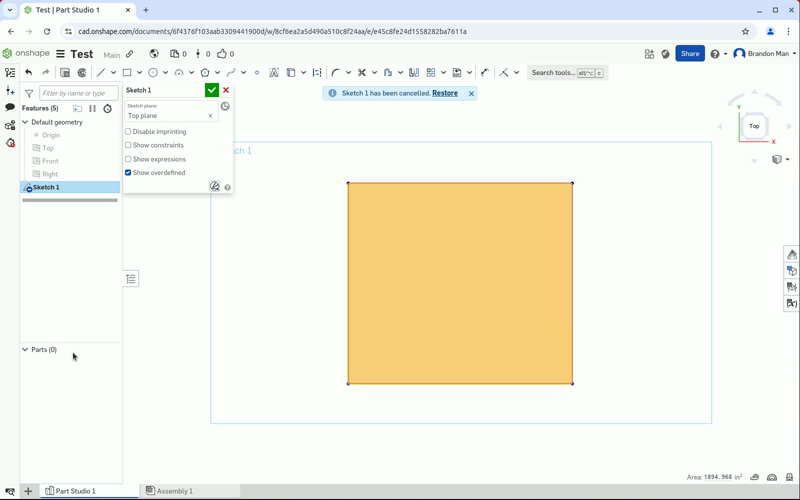
key(shift+e)
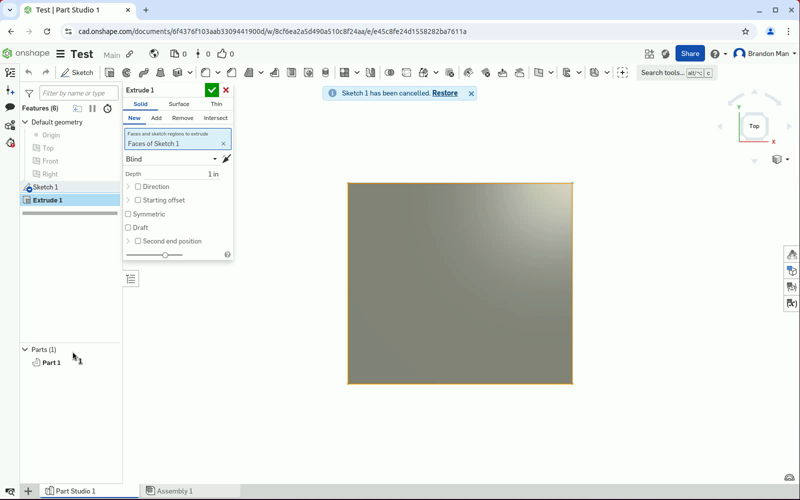
mouse_move(143, 106)
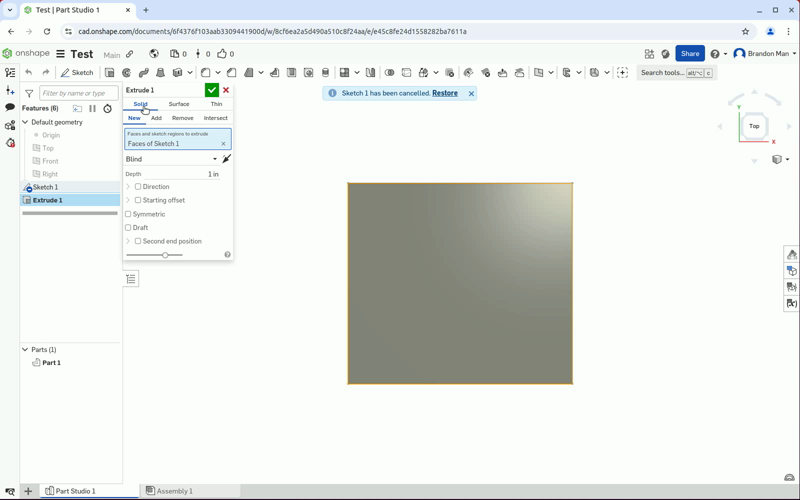
click(143, 106)
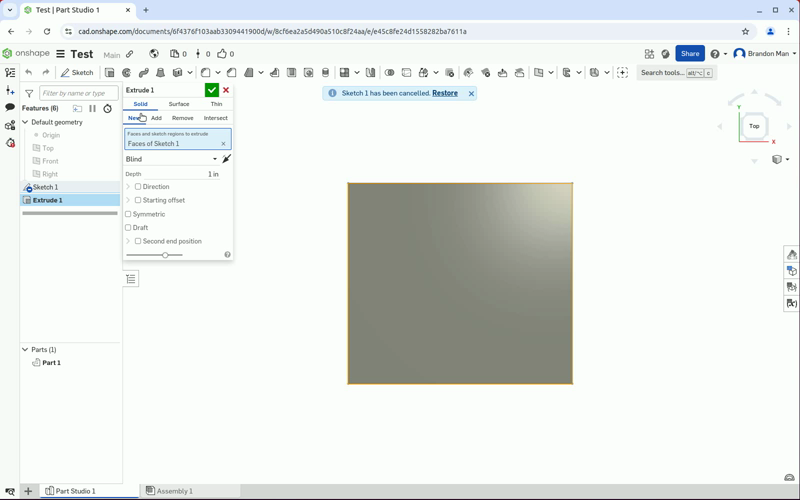
mouse_move(137, 120)
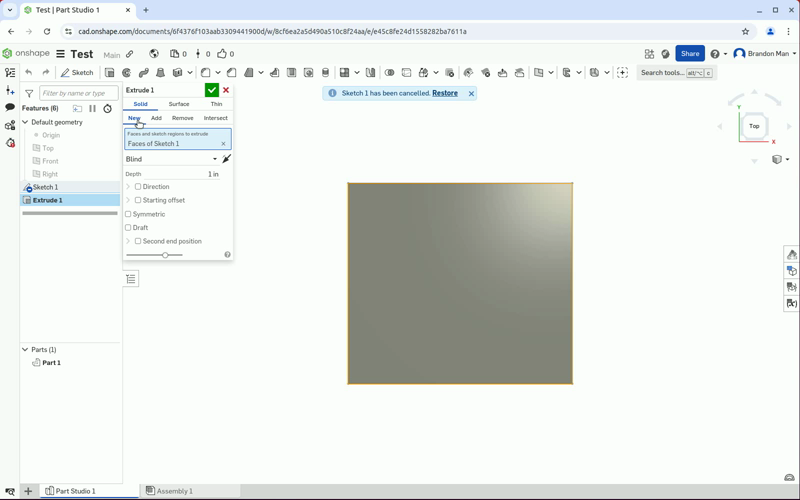
click(137, 120)
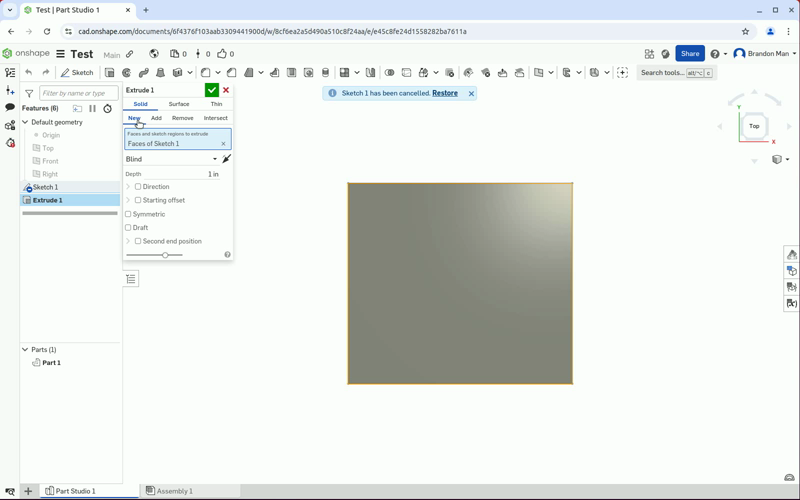
key(tab, 4)
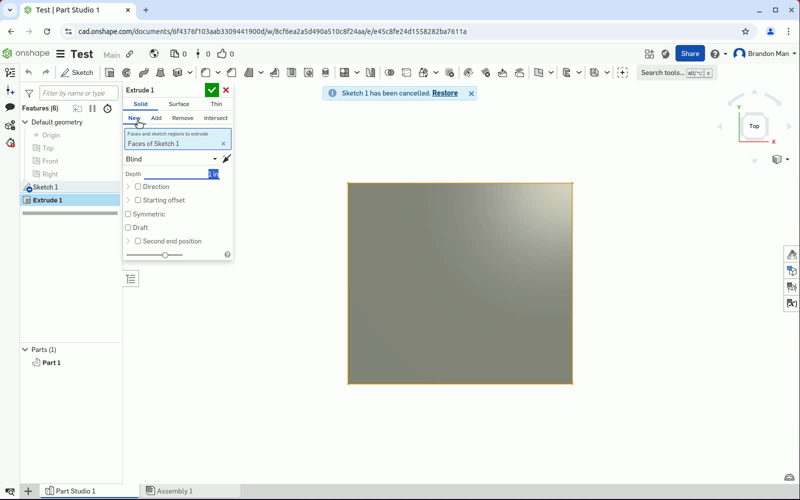
text(-10.832)
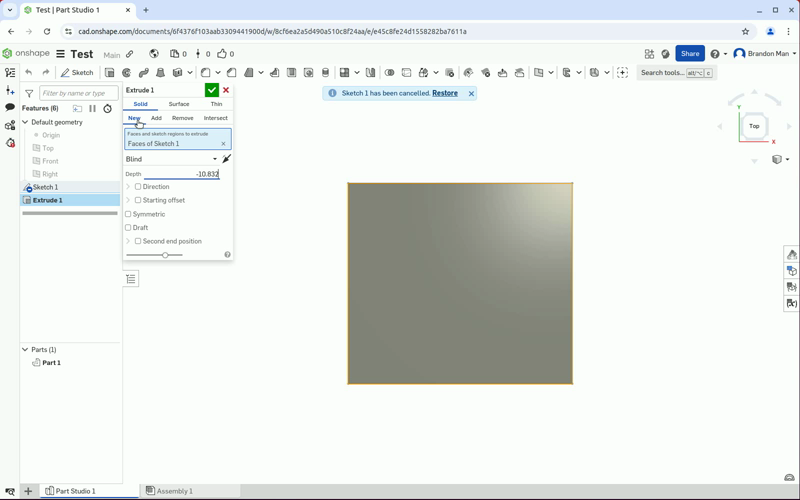
key(enter)
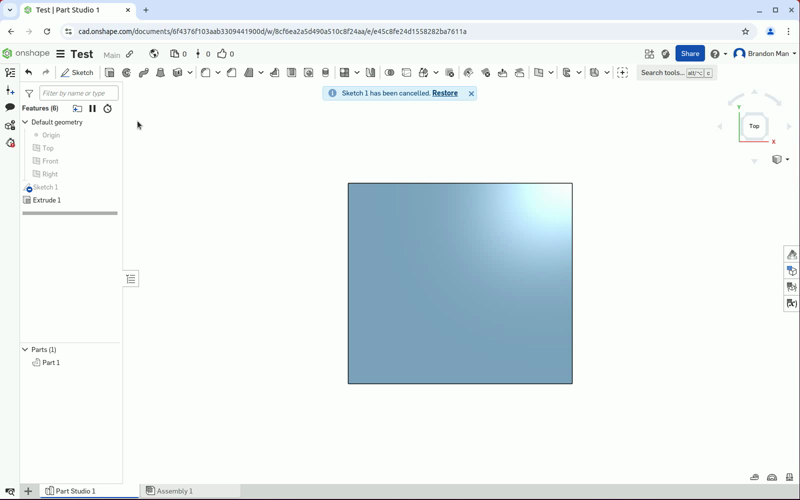
key(shift+h)
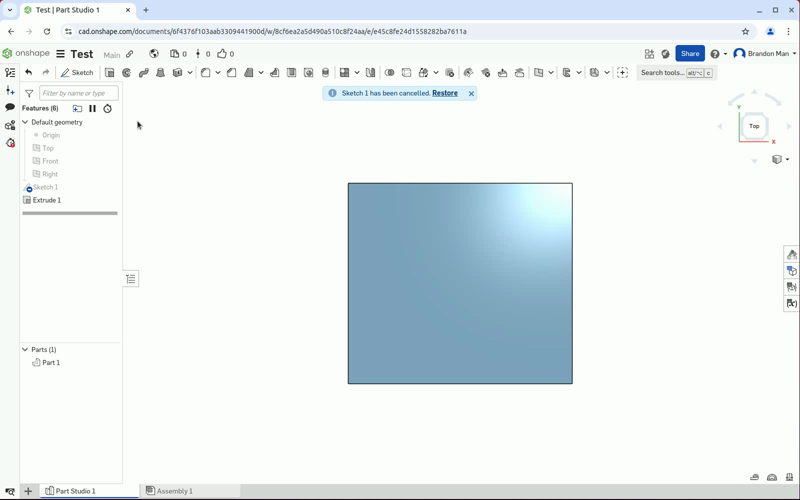
key(shift+h)
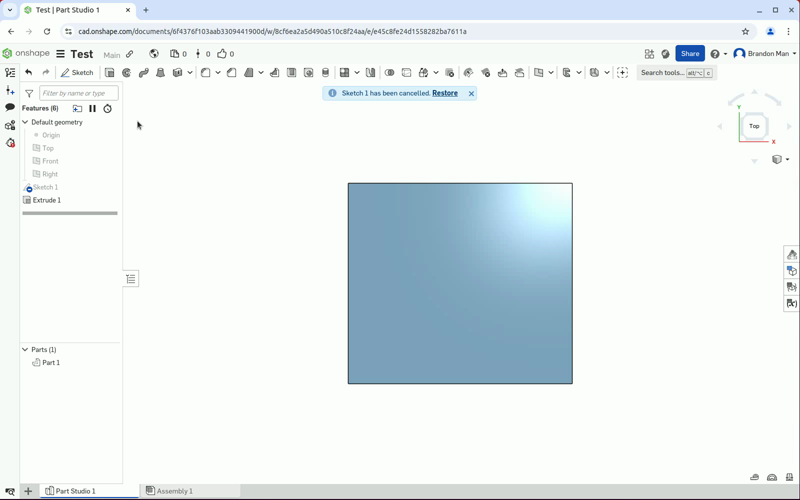
mouse_move(73, 189)
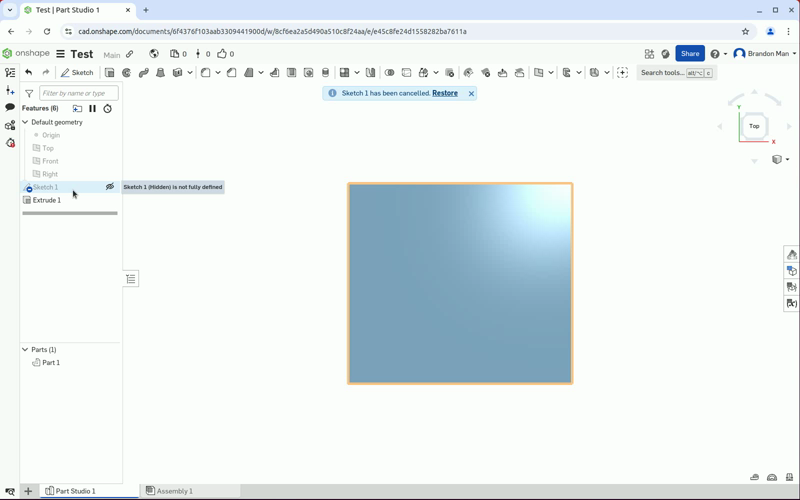
click(73, 189)
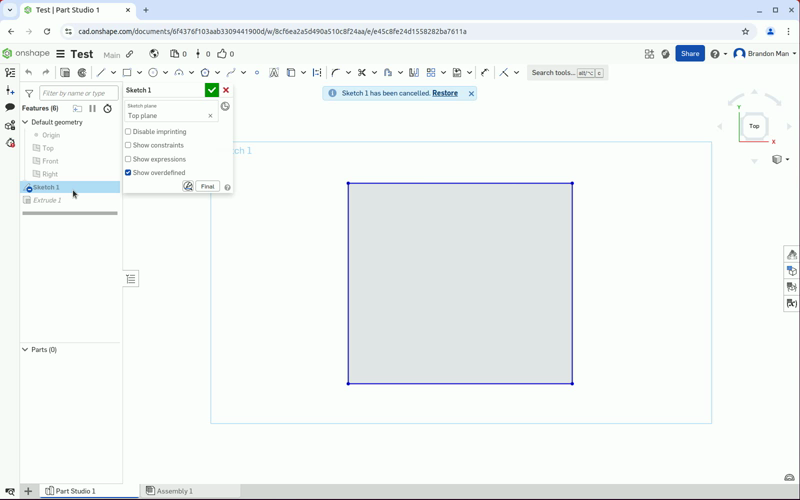
mouse_move(229, 92)
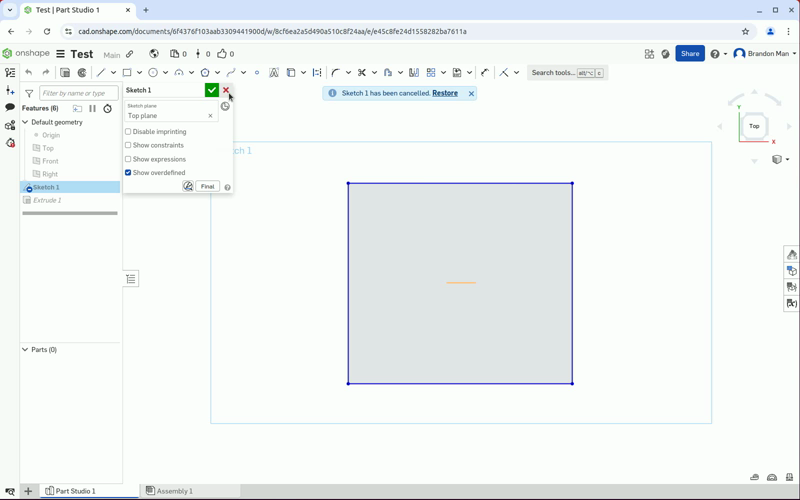
click(229, 92)
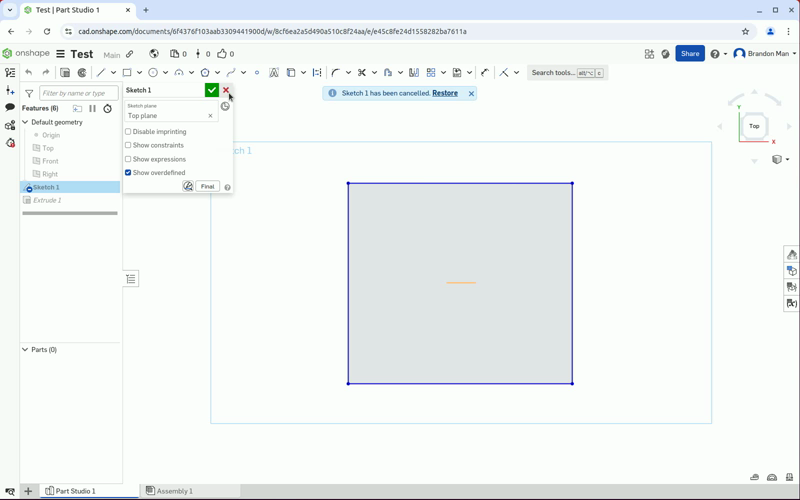
key(shift+s)
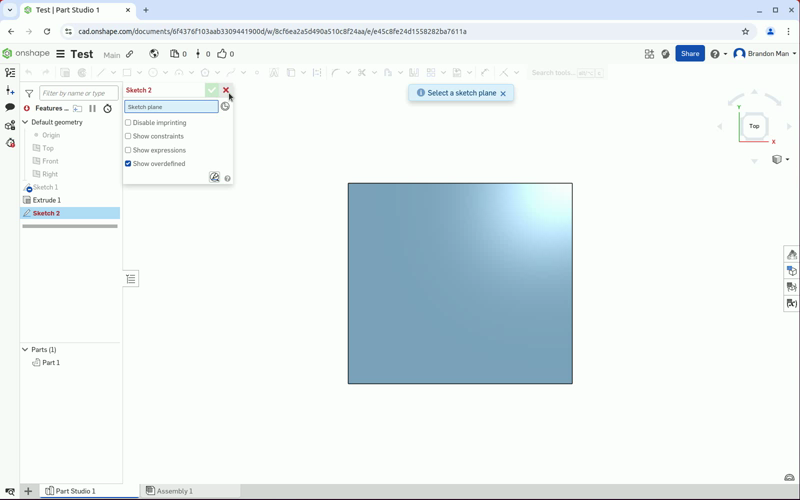
mouse_move(73, 150)
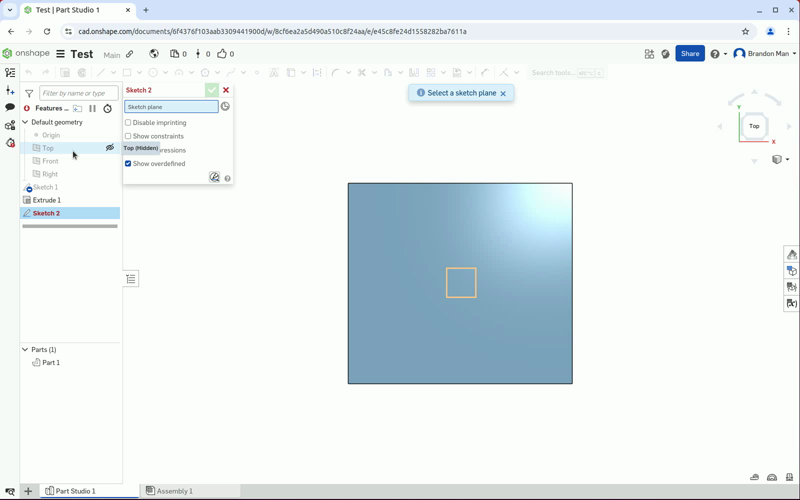
click(73, 150)
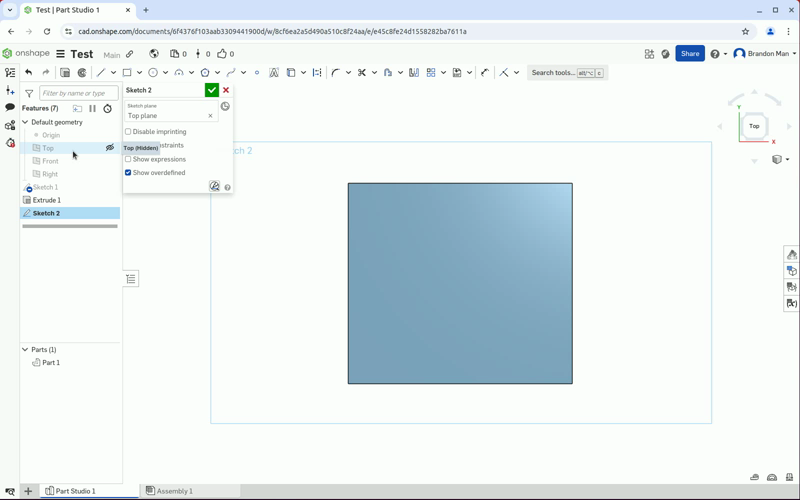
mouse_move(73, 352)
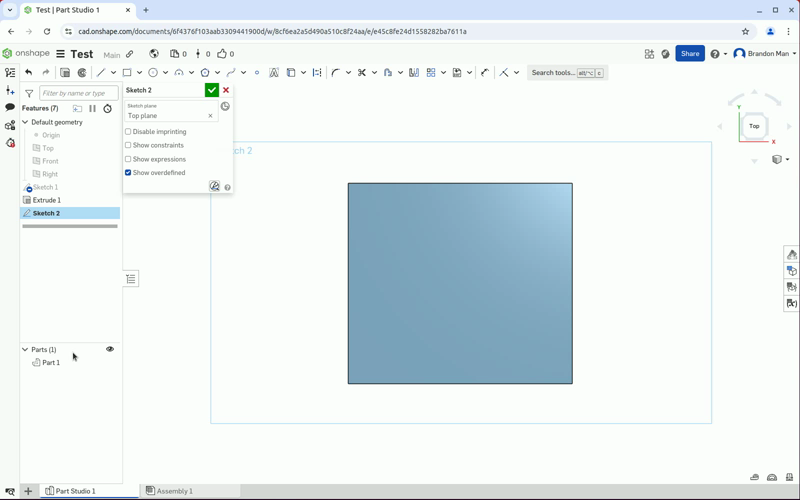
key(y)
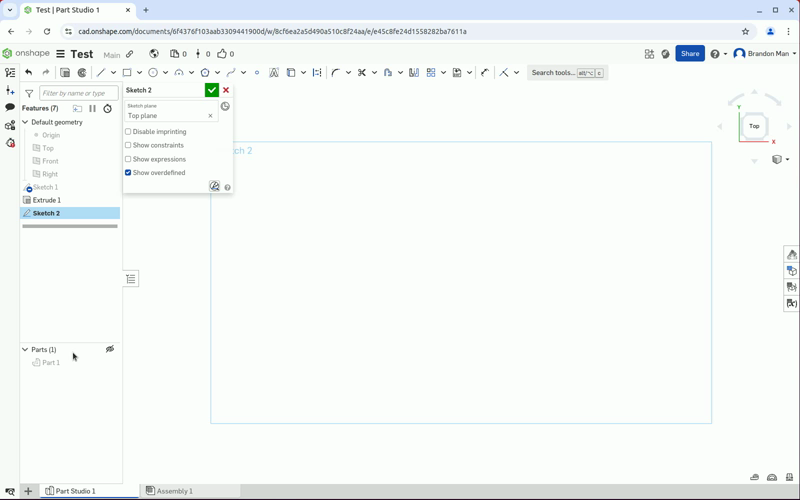
key(c)
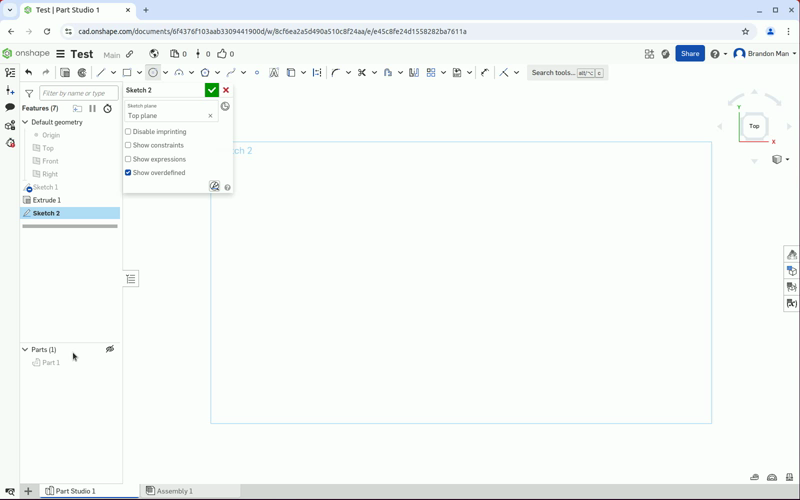
key_down(shift)
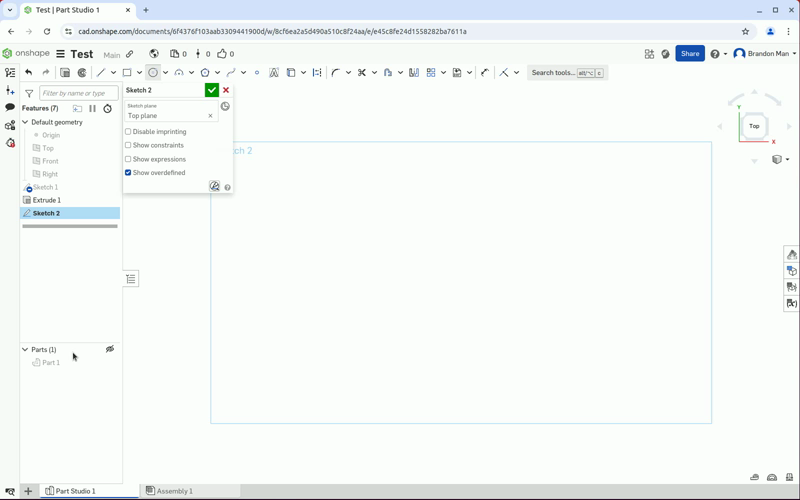
mouse_move(461, 282)
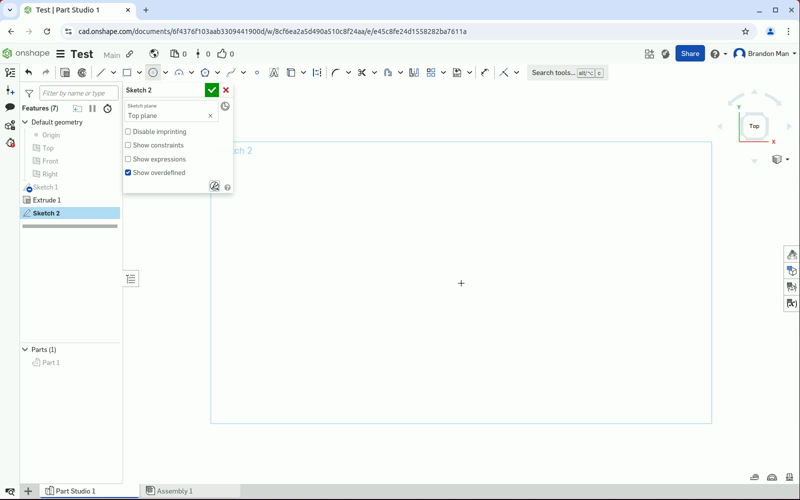
click(461, 282)
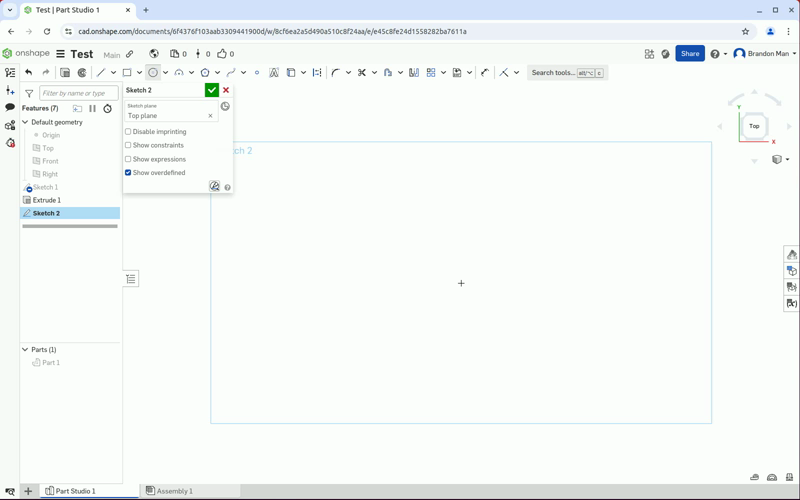
key_up(shift)
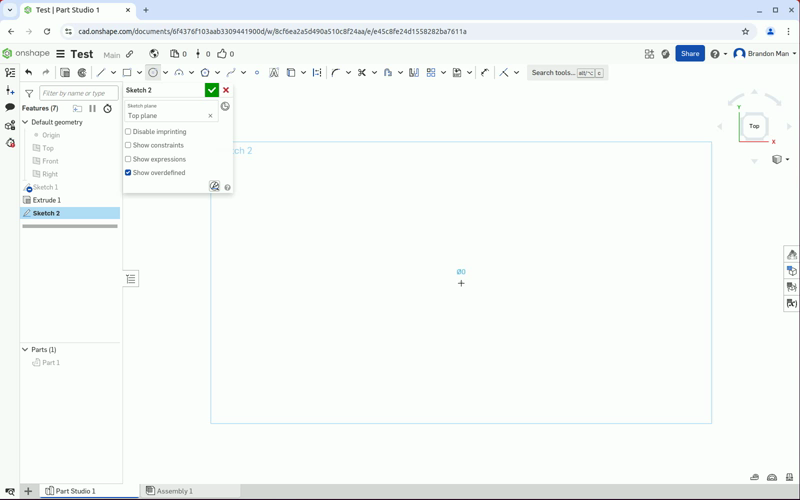
mouse_move(514, 282)
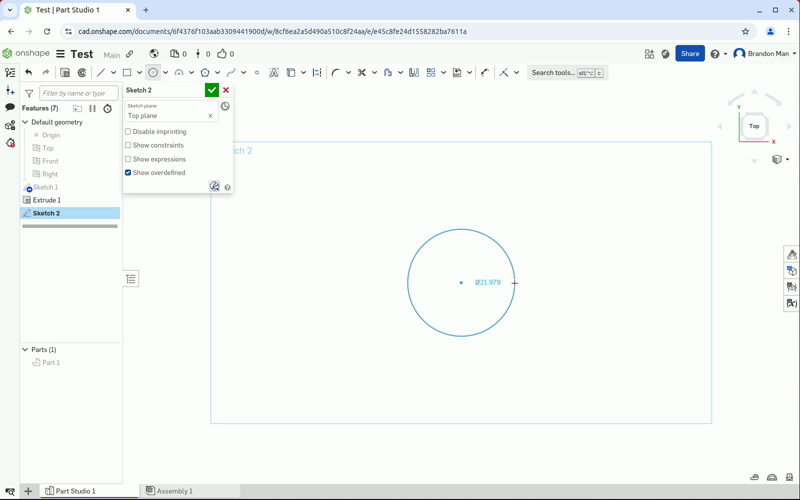
click(514, 282)
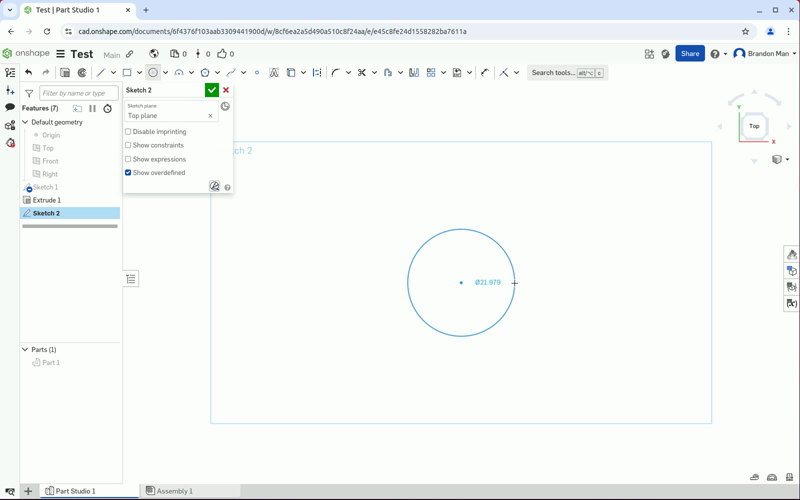
key(esc)
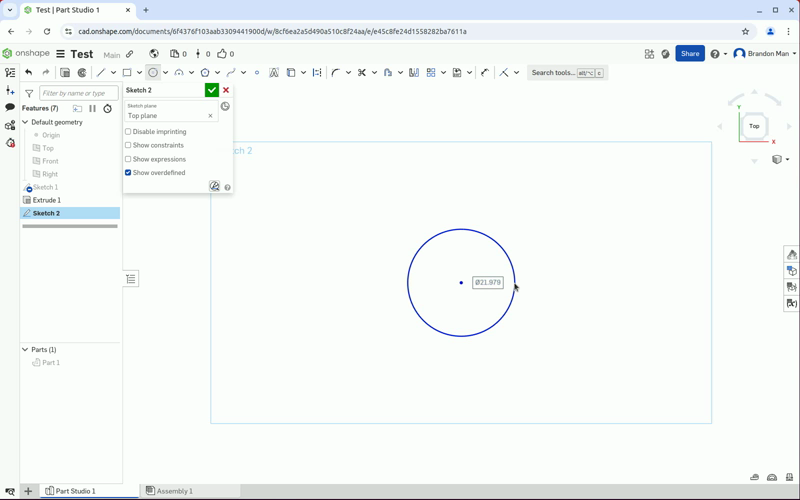
mouse_move(473, 309)
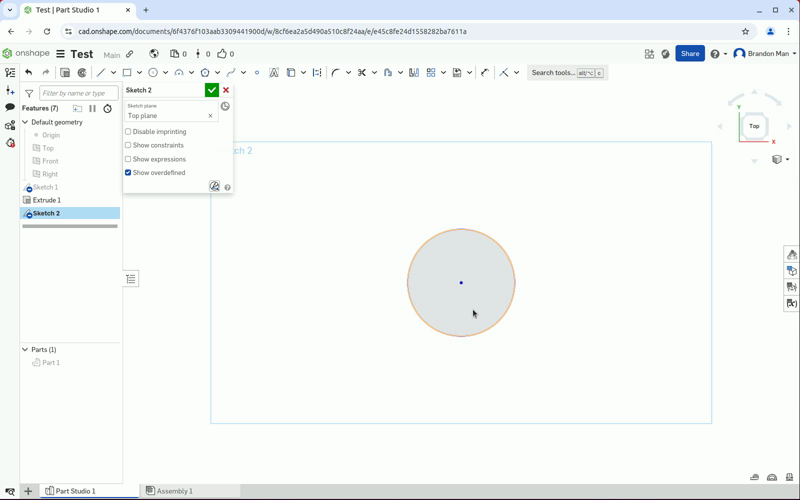
click(473, 309)
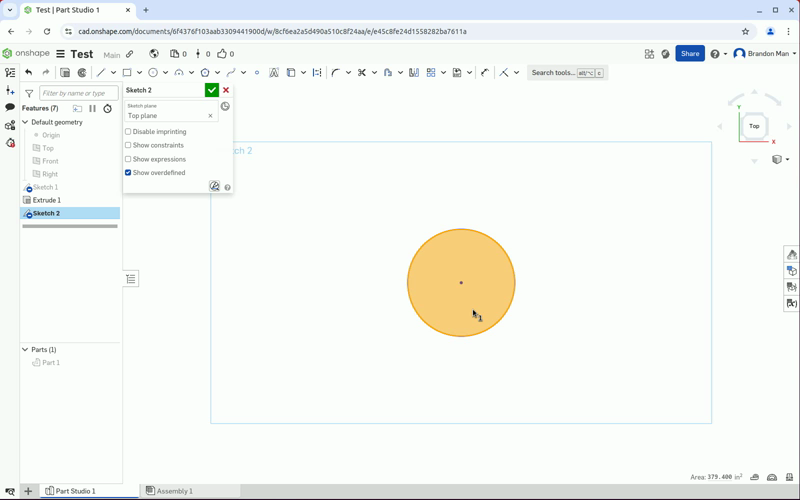
mouse_move(73, 352)
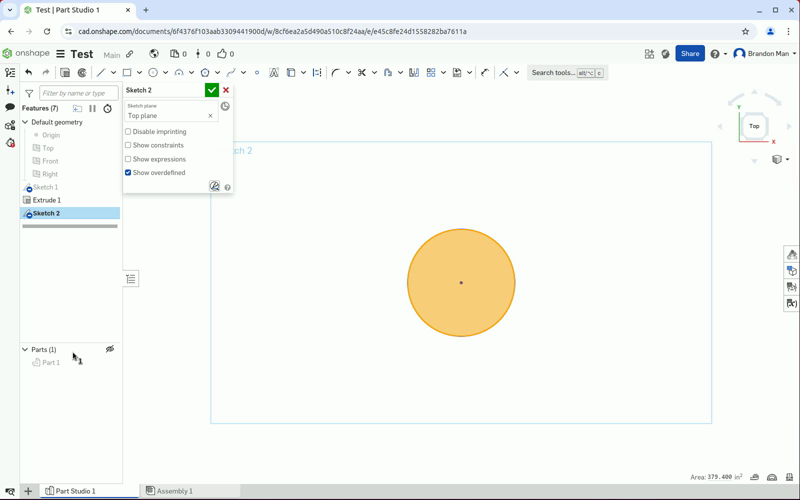
key(shift+y)
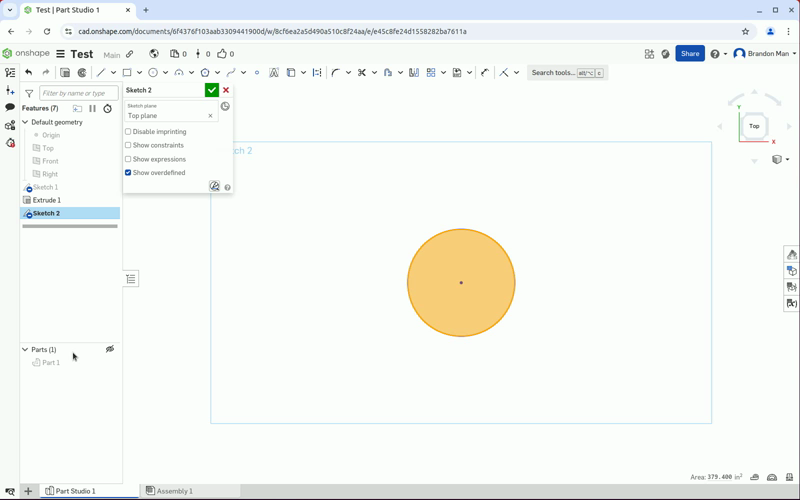
key(shift+e)
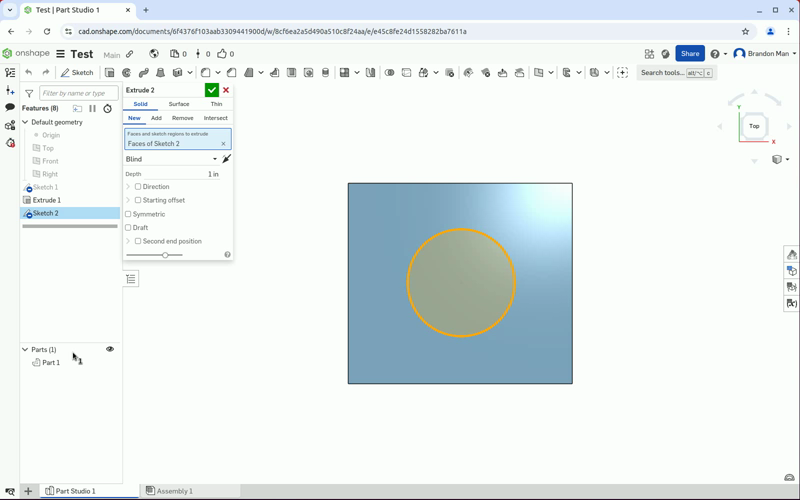
mouse_move(143, 106)
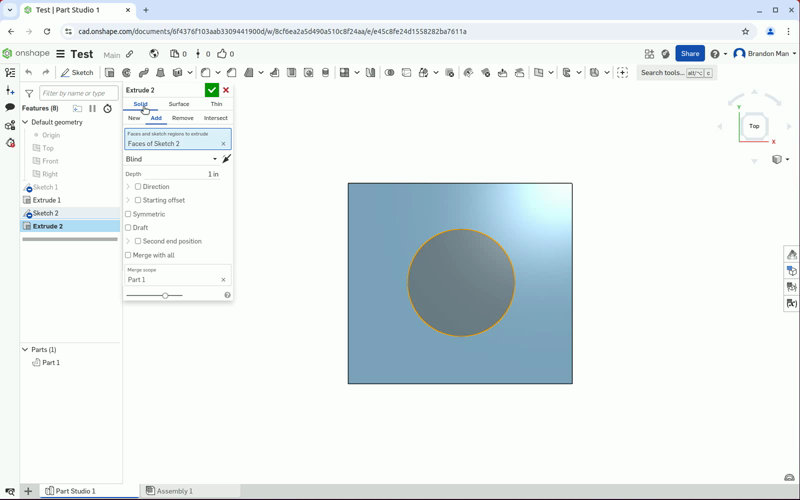
click(143, 106)
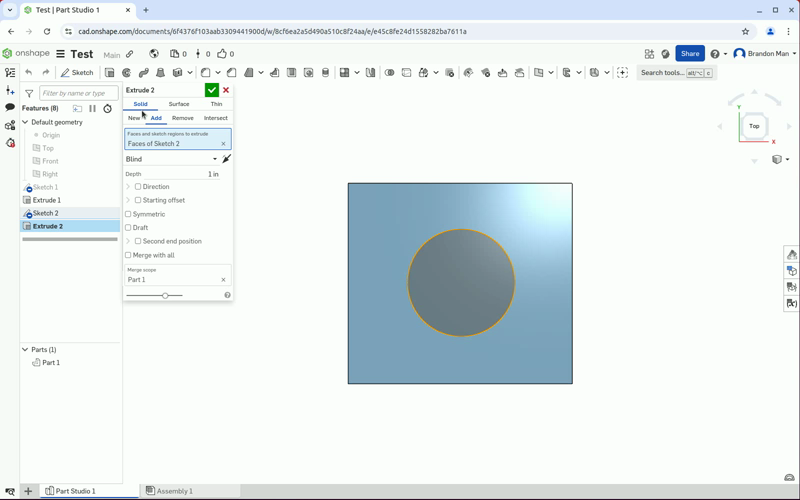
mouse_move(137, 120)
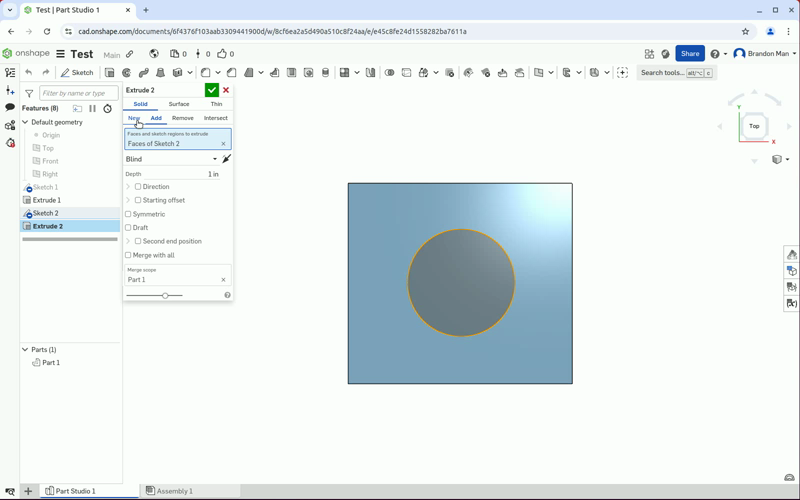
click(137, 120)
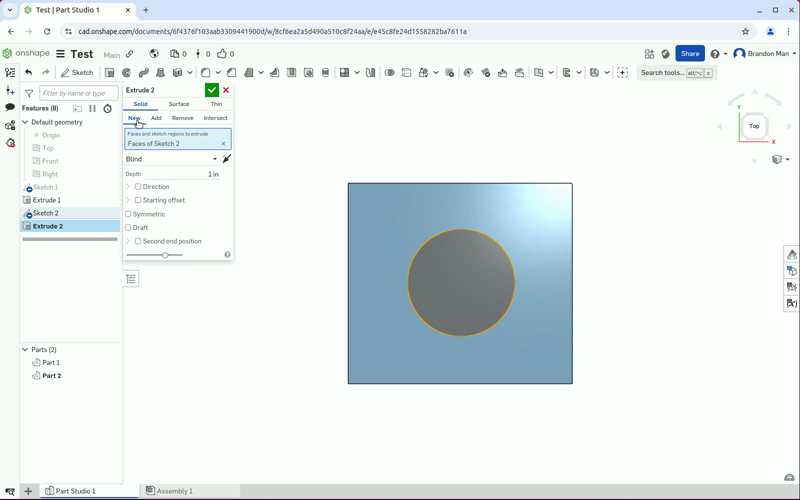
key(tab, 4)
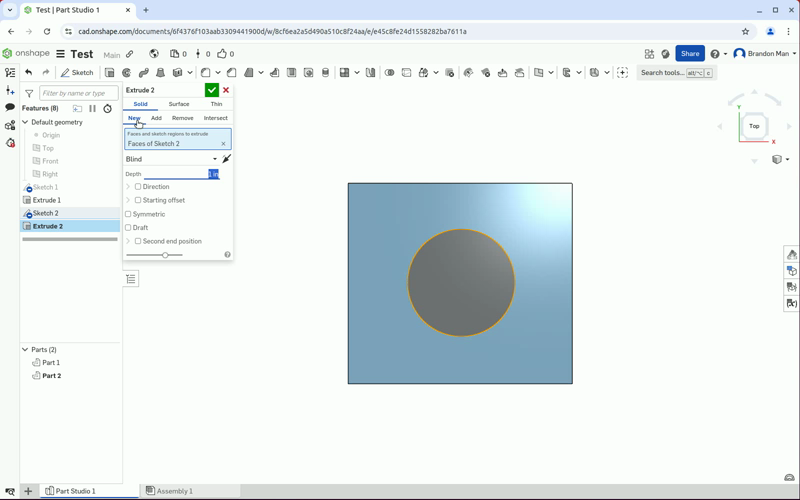
text(16.128)
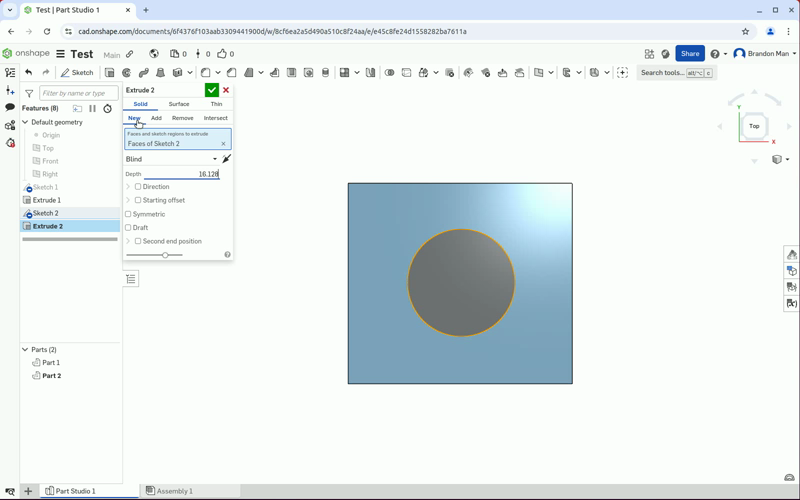
key(enter)
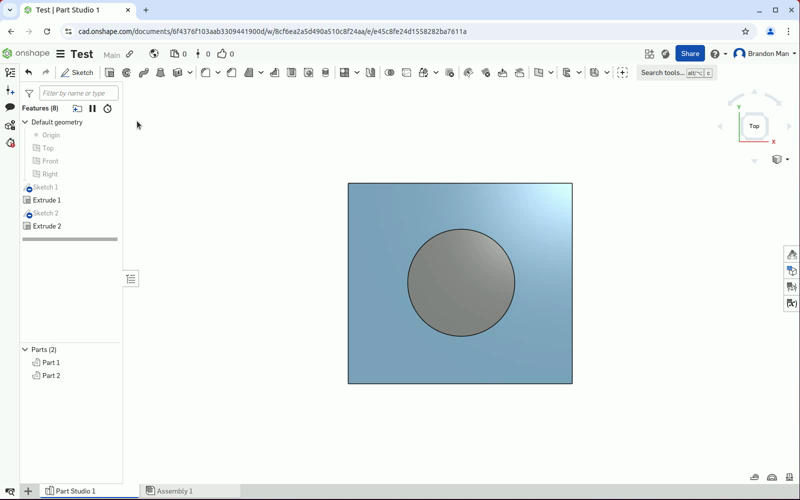
key(shift+h)
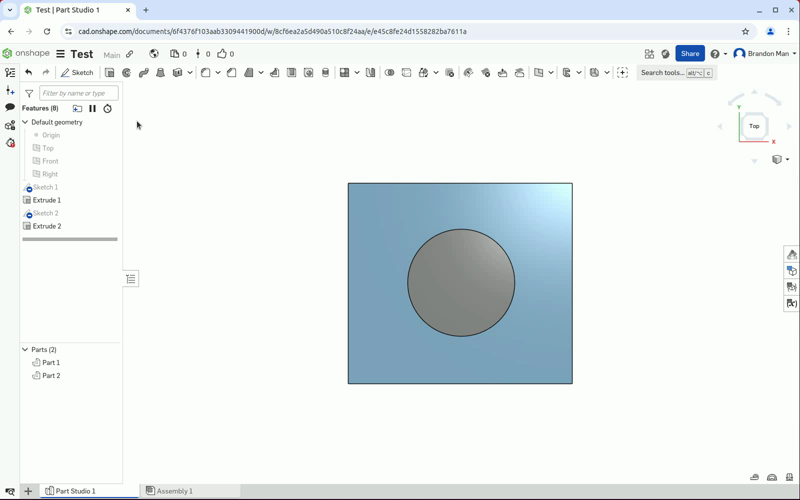
key(shift+h)
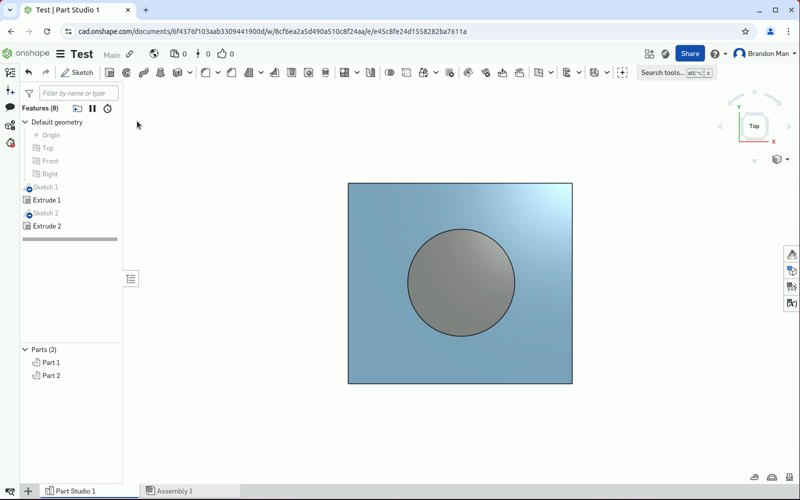
mouse_move(73, 189)
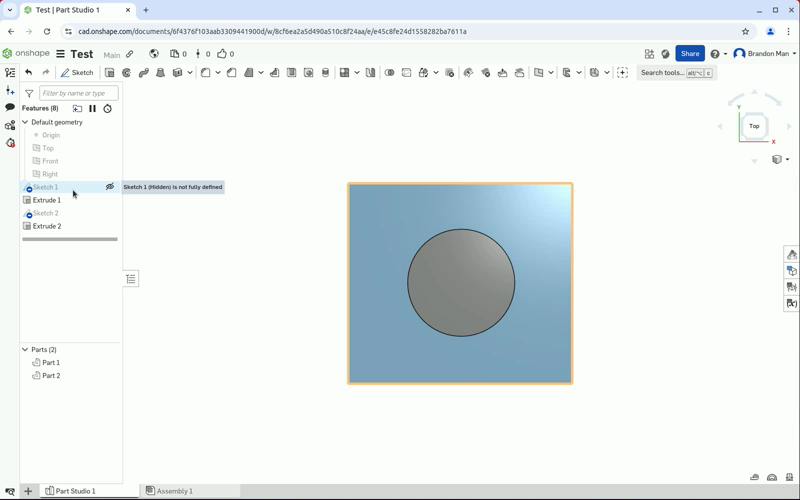
click(73, 189)
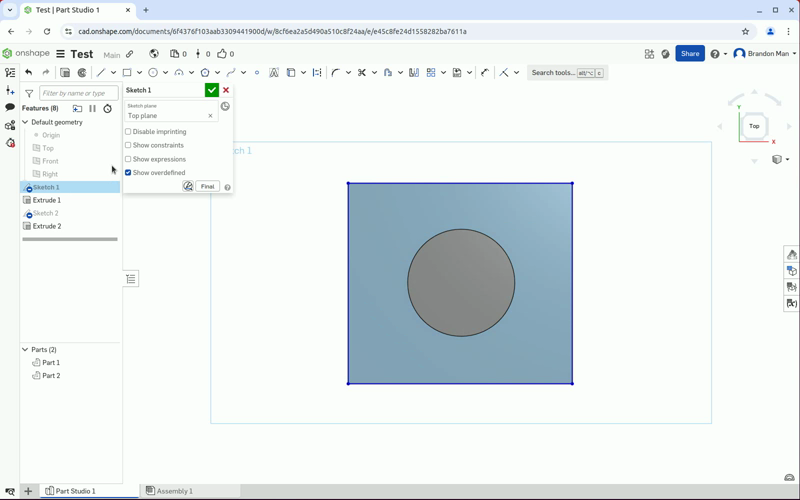
mouse_move(229, 92)
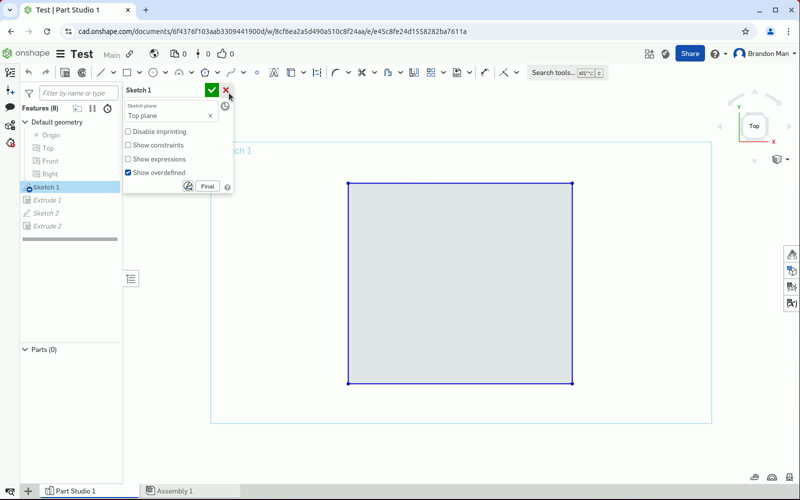
click(229, 92)
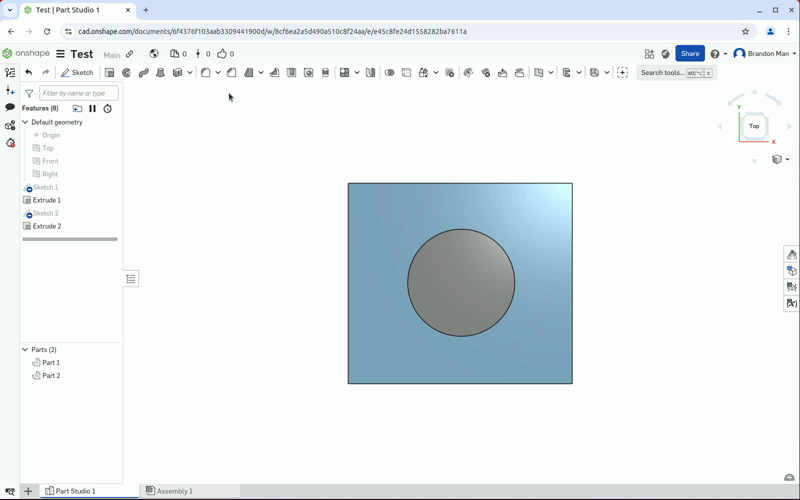
mouse_move(73, 352)
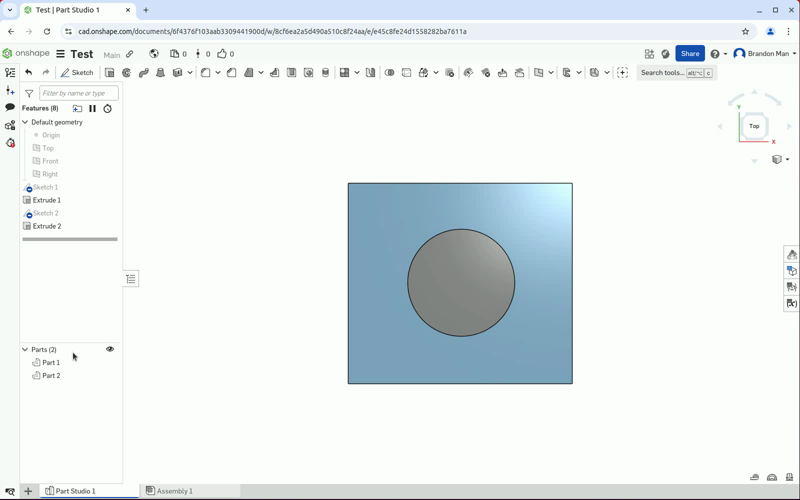
key(y)
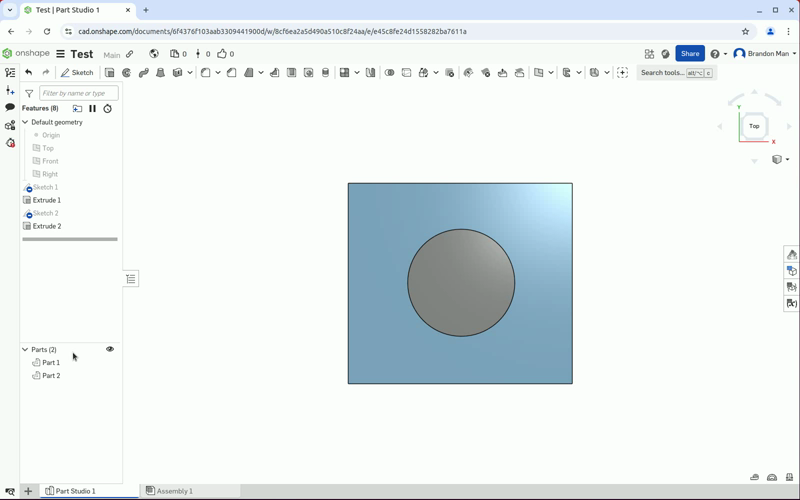
key(shift+p)
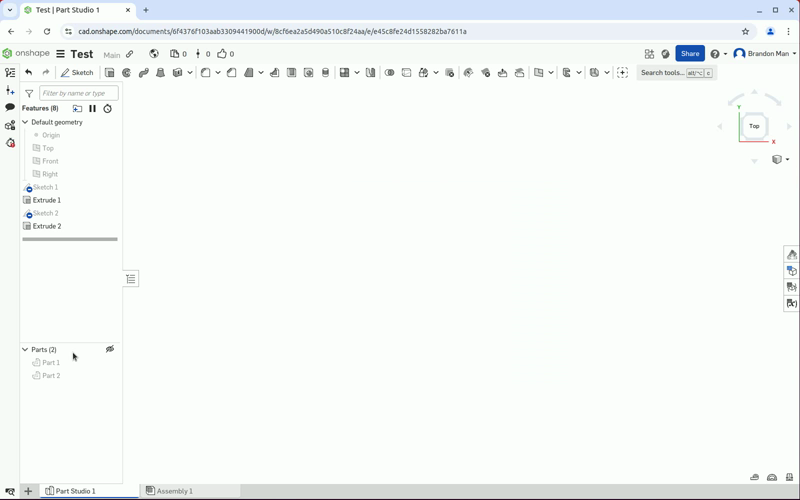
key(space)
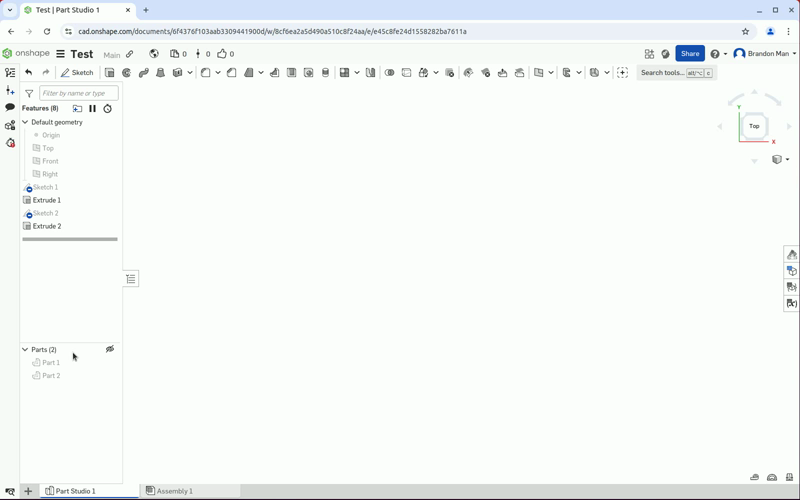
key_down(shift)
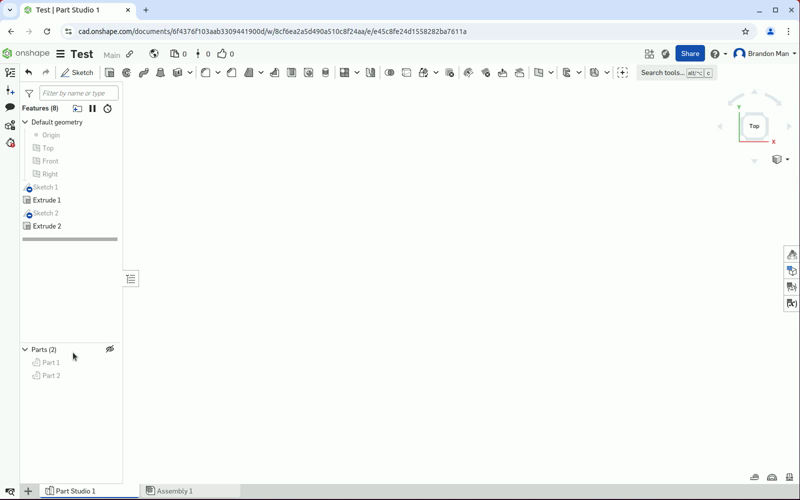
key(up)
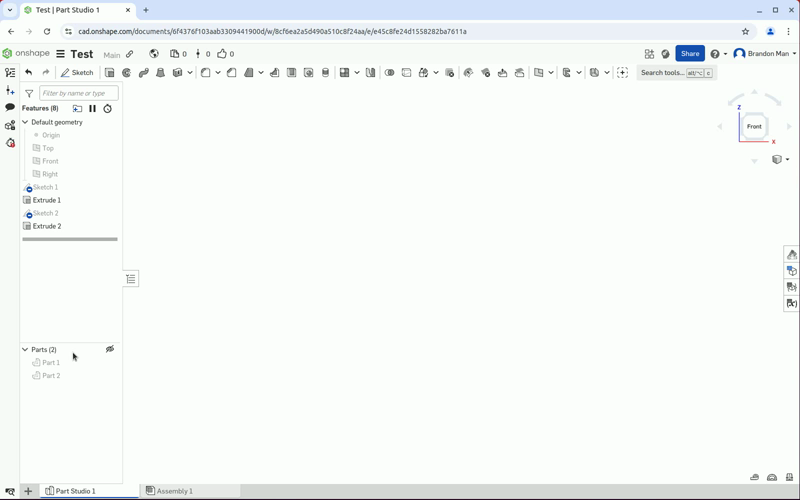
key_up(shift)
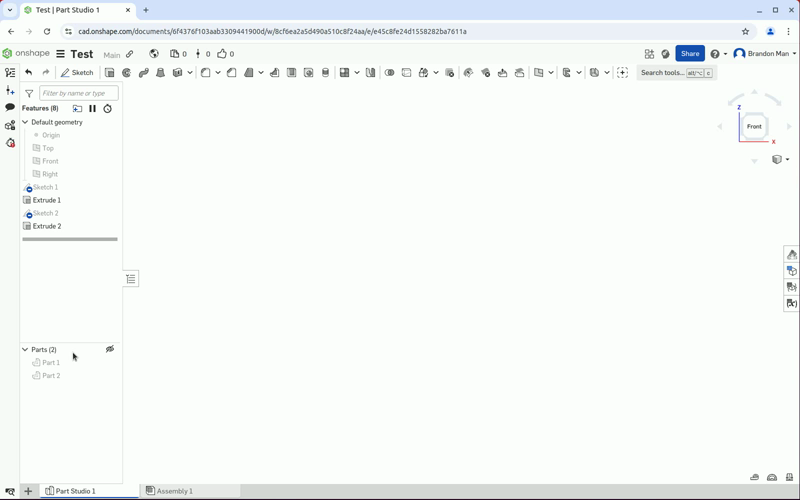
mouse_move(73, 352)
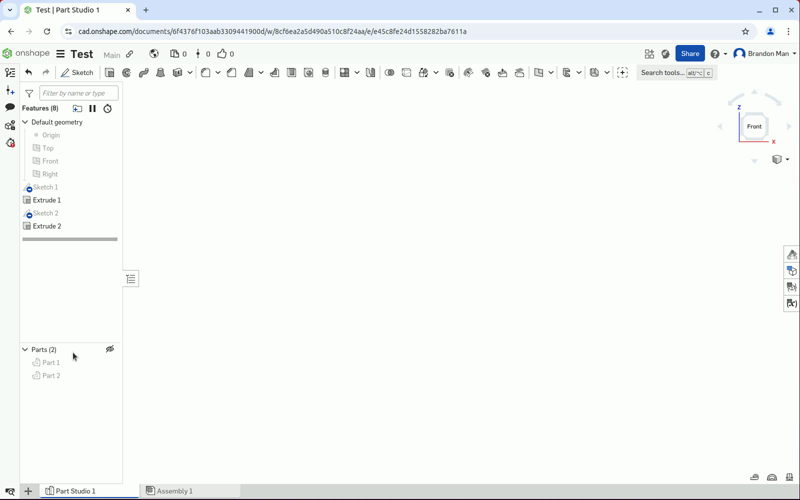
key(shift+y)
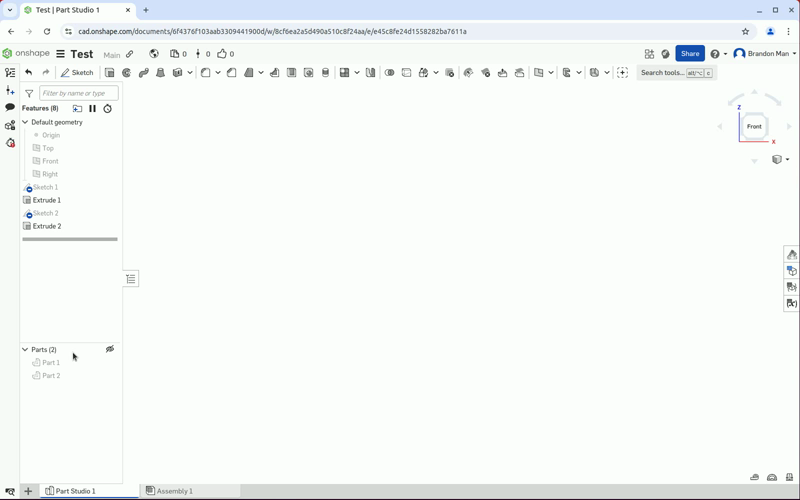
key(shift+s)
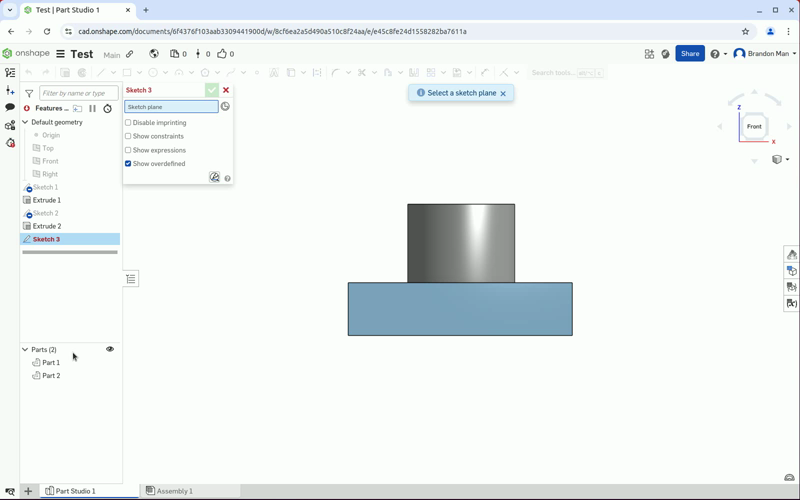
mouse_move(73, 163)
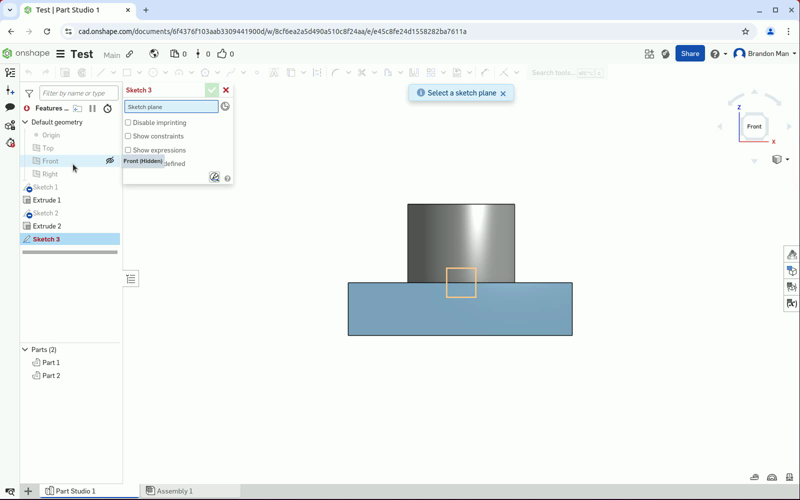
click(73, 163)
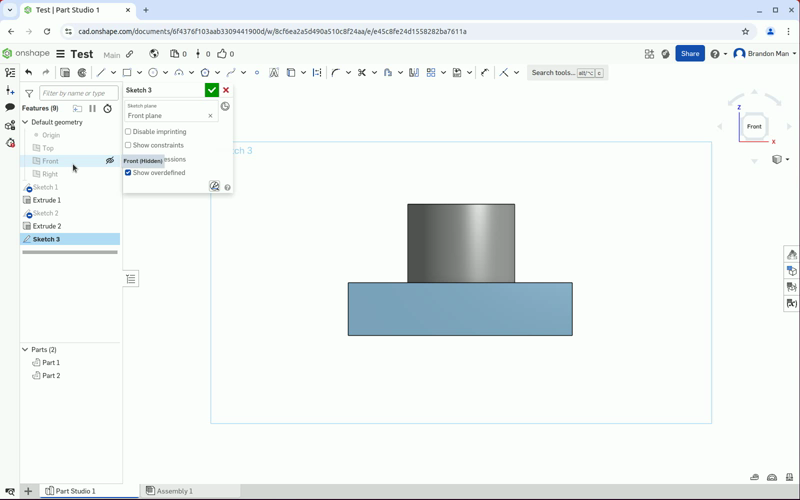
mouse_move(73, 352)
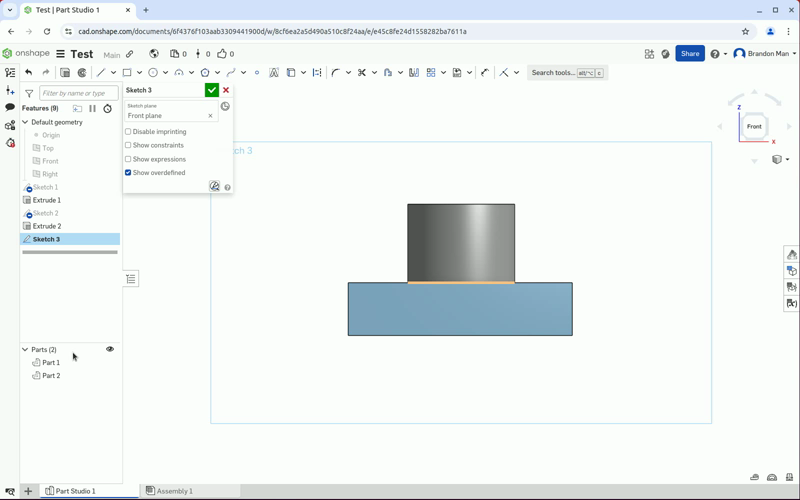
key(y)
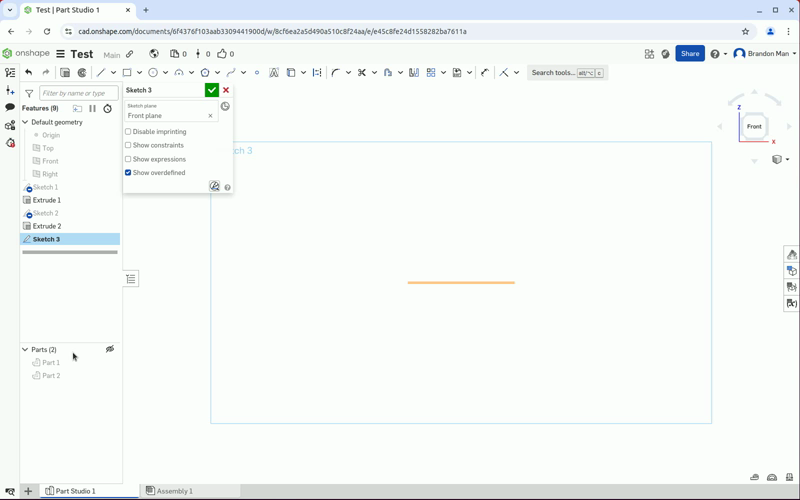
key(l)
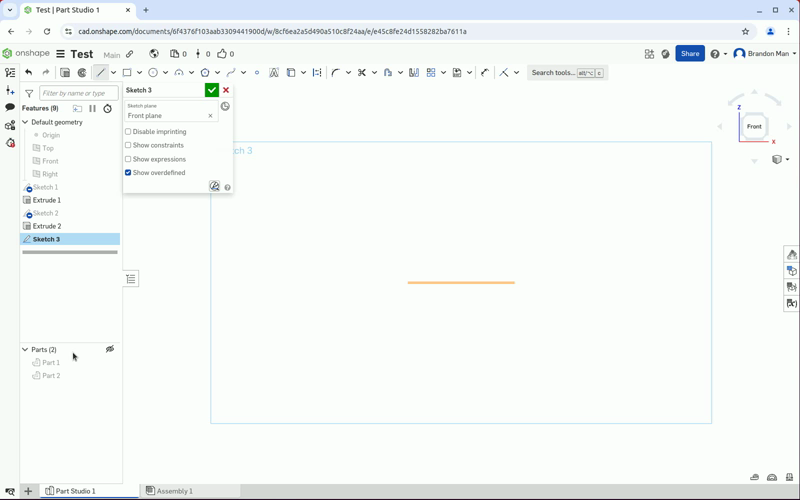
key_down(shift)
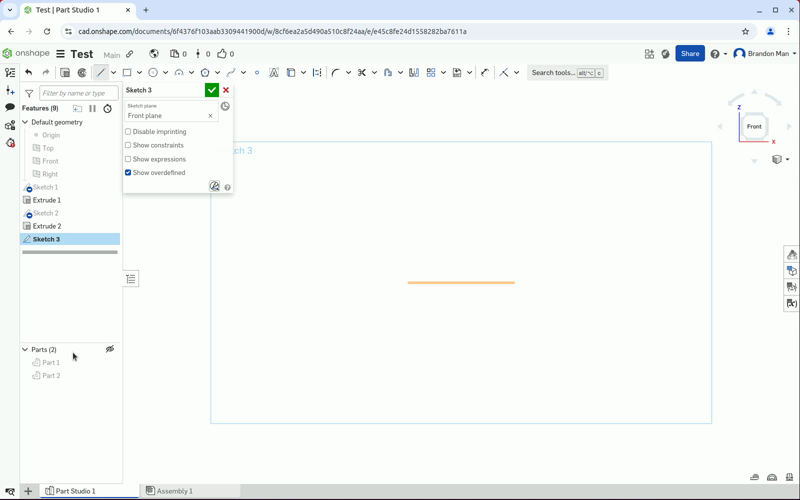
mouse_move(388, 197)
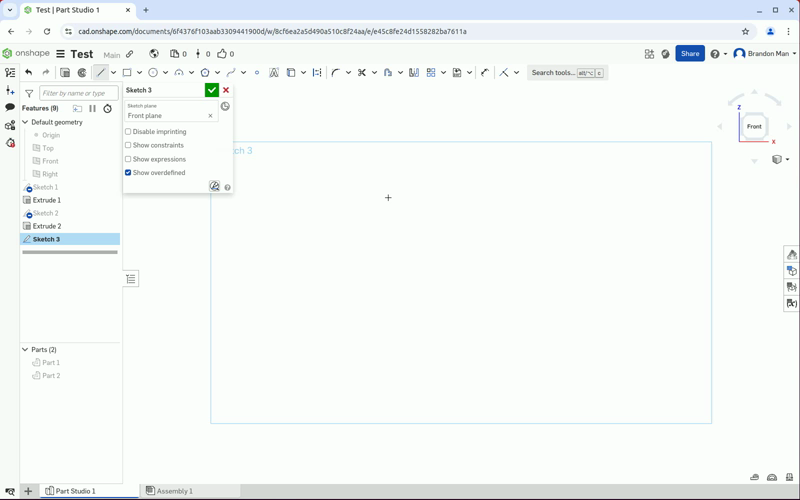
click(388, 197)
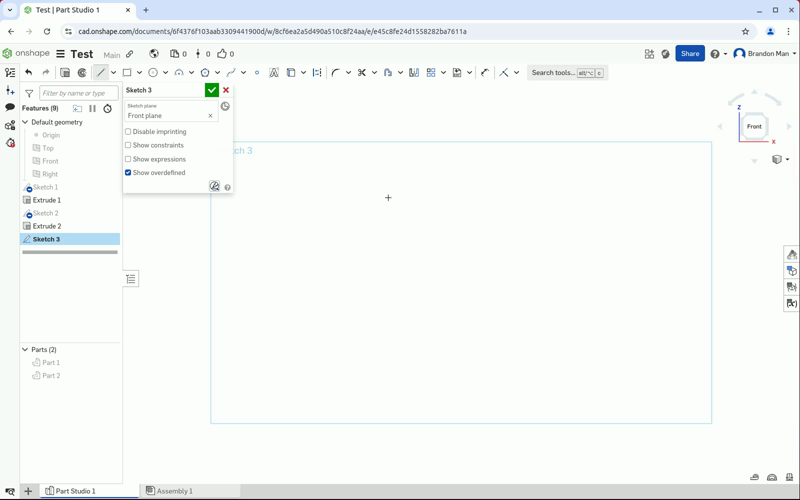
key_up(shift)
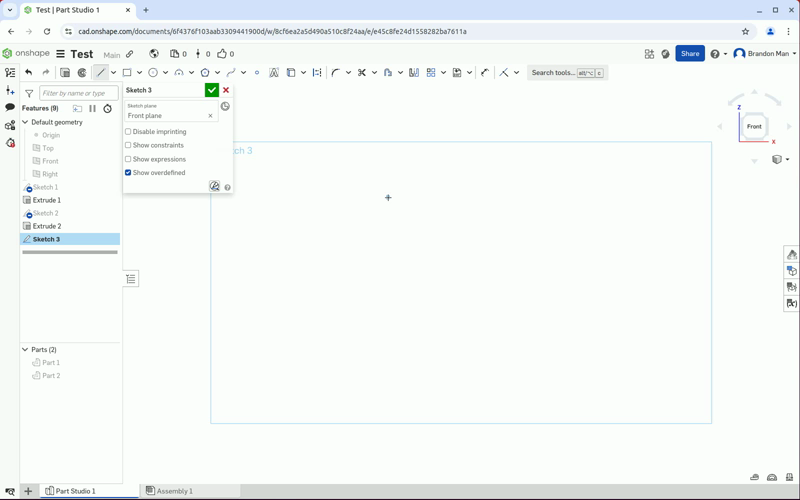
key_down(shift)
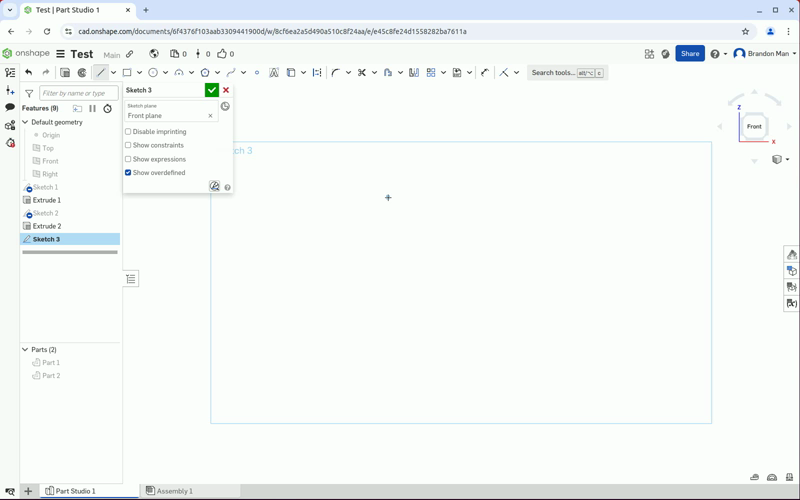
mouse_move(514, 242)
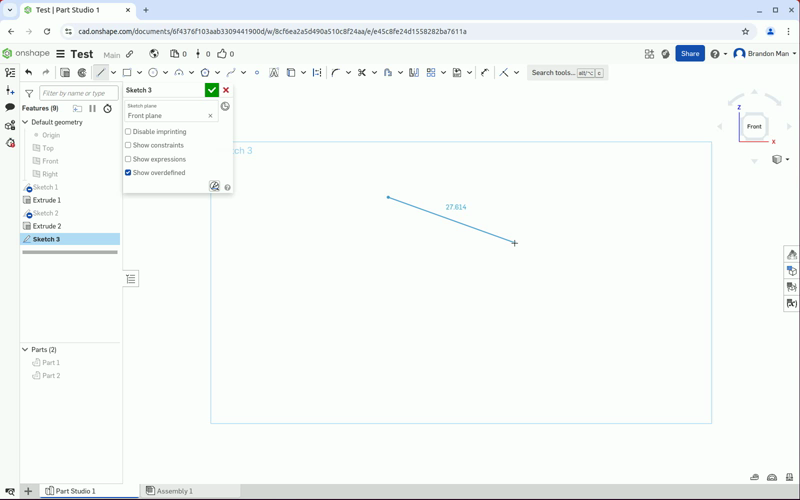
click(514, 242)
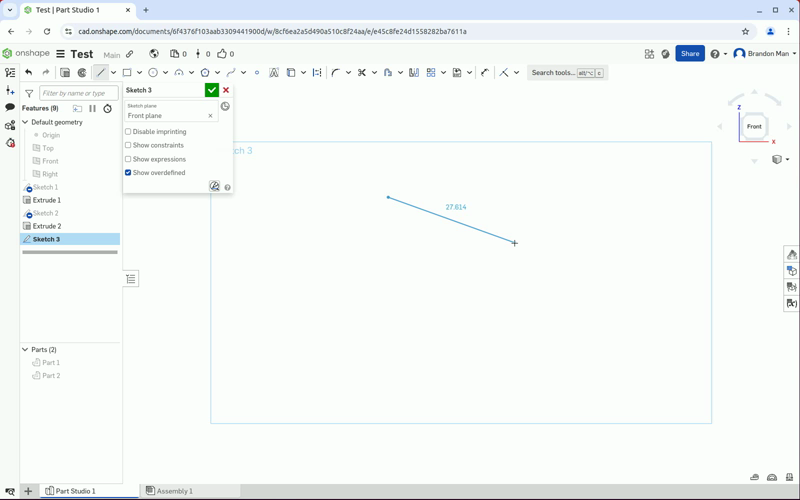
key_up(shift)
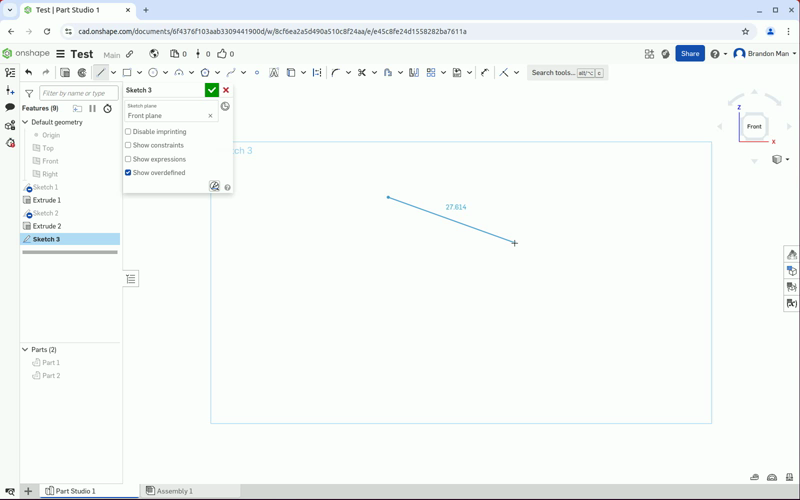
key_down(shift)
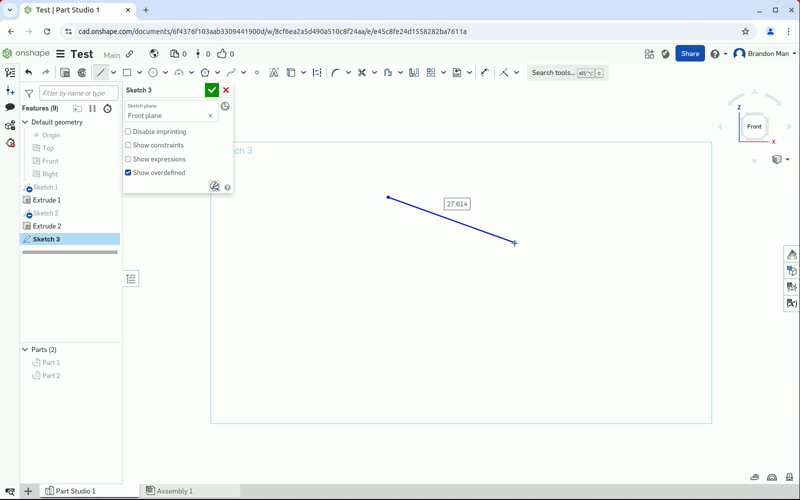
mouse_move(544, 242)
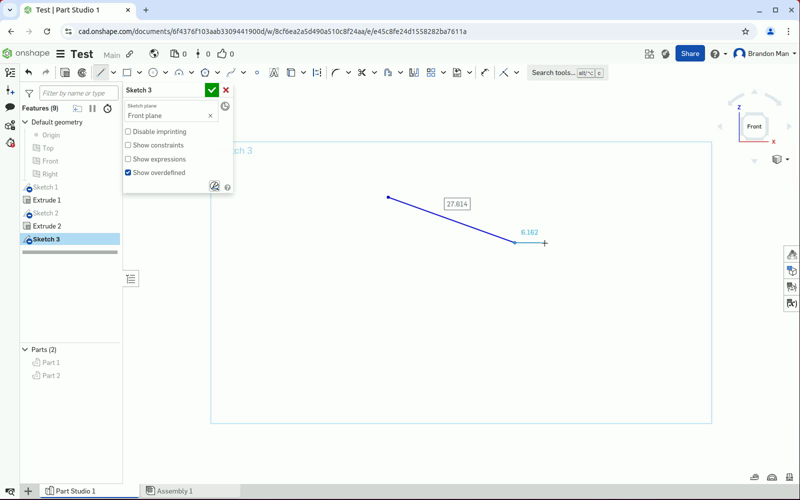
mouse_move(514, 197)
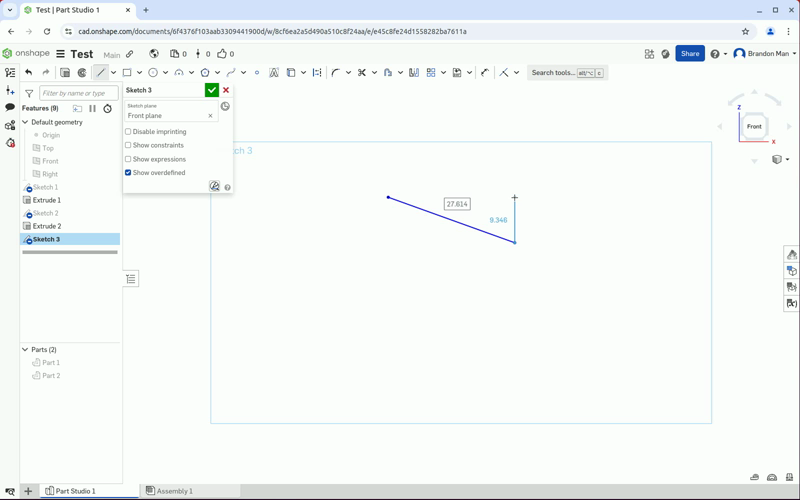
click(514, 197)
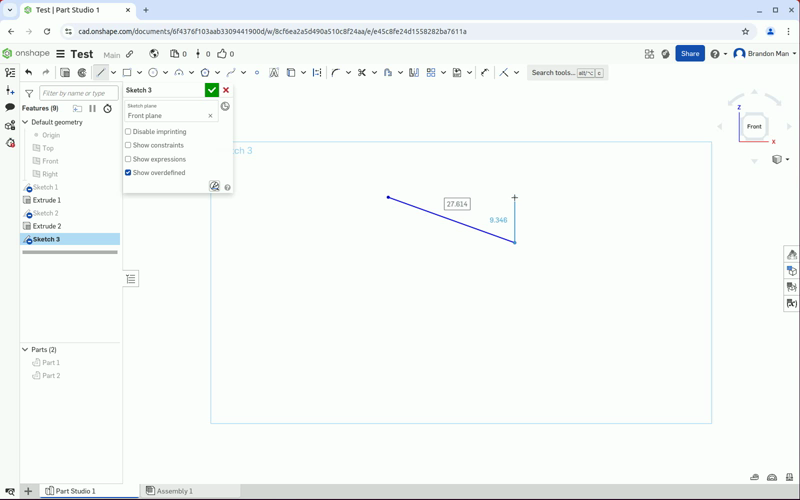
key_up(shift)
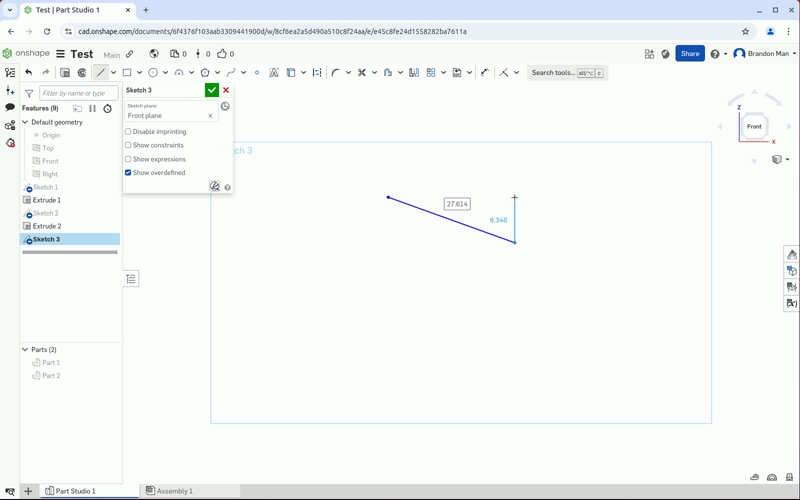
key_down(shift)
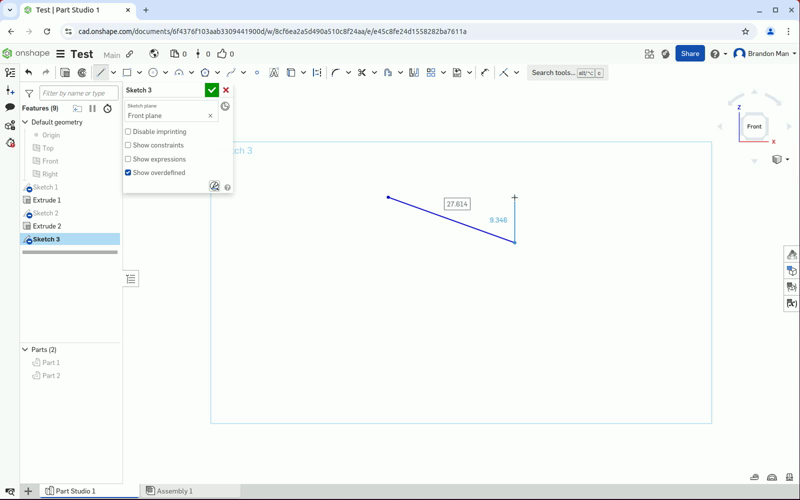
mouse_move(388, 197)
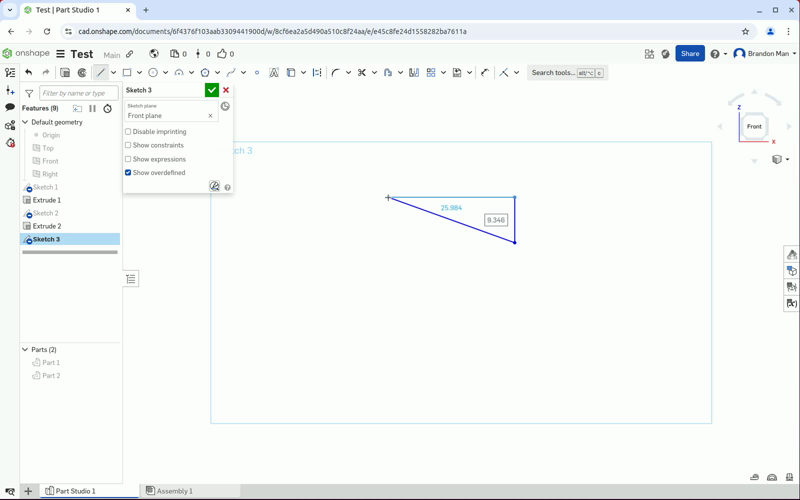
key_up(shift)
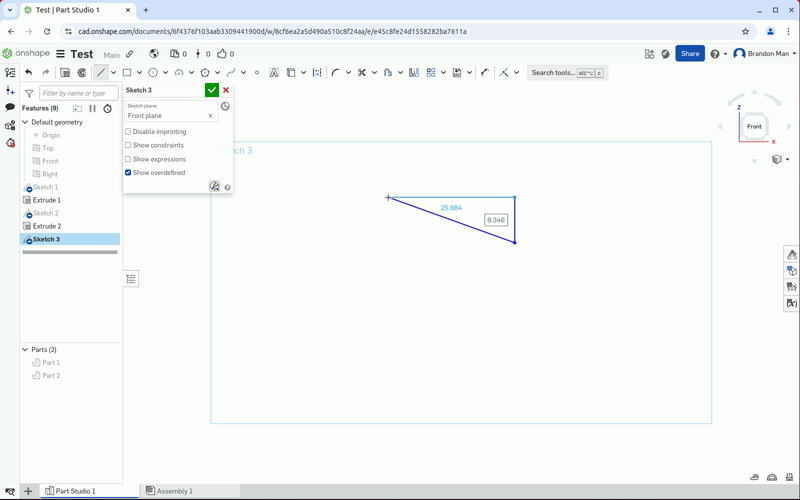
click(388, 197)
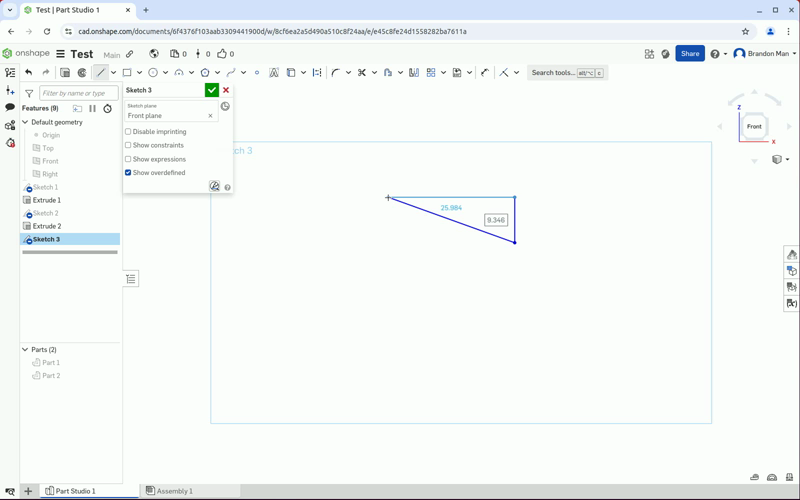
key(esc)
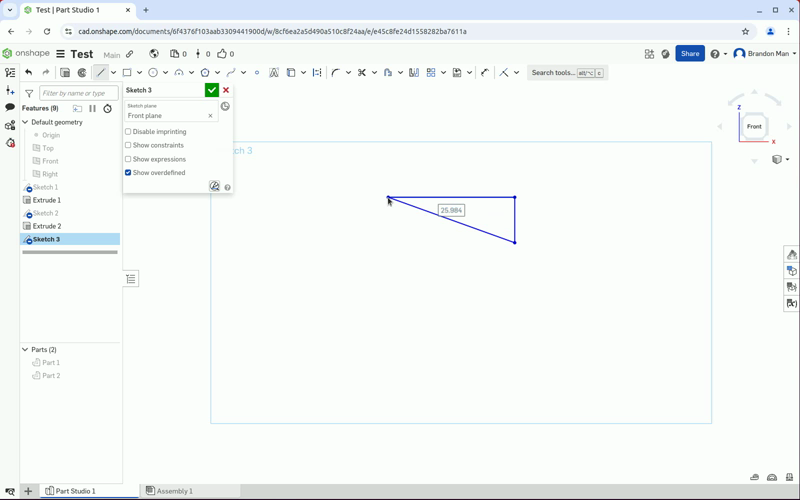
mouse_move(480, 209)
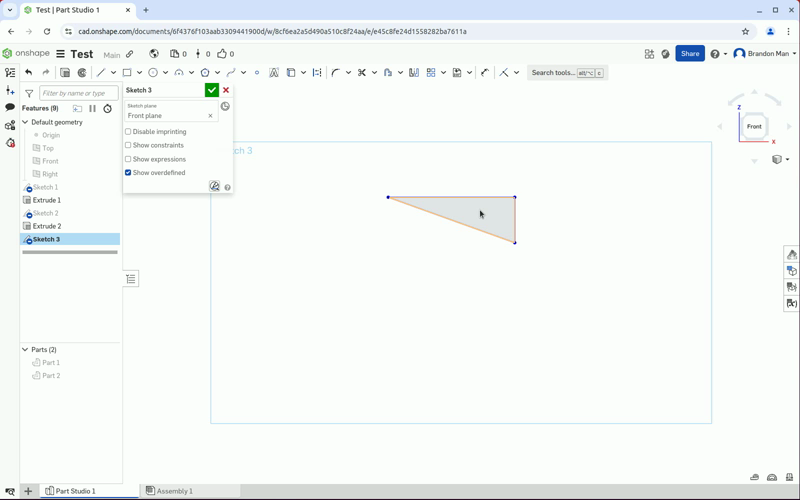
click(480, 209)
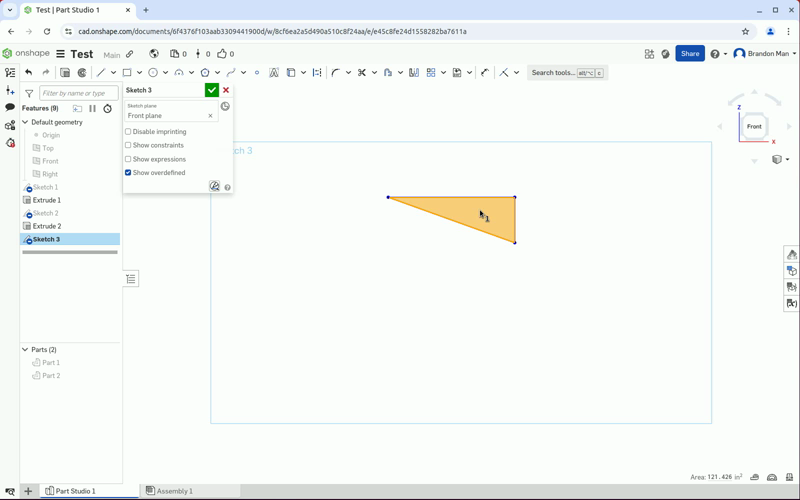
mouse_move(73, 352)
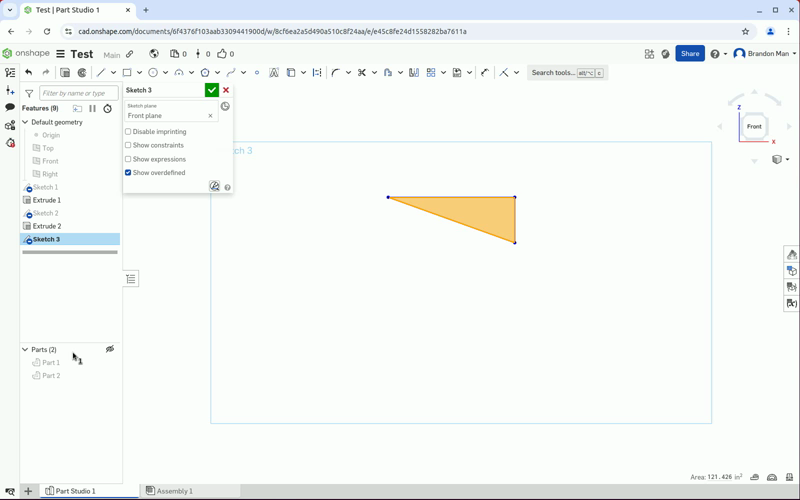
key(shift+y)
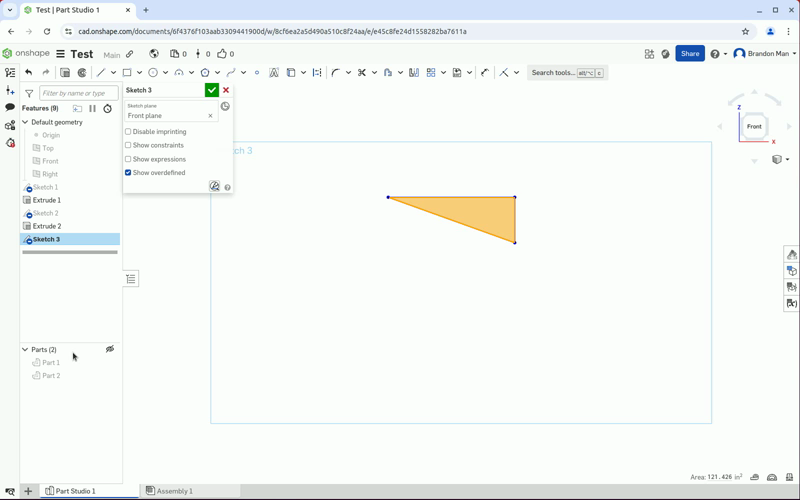
key(shift+e)
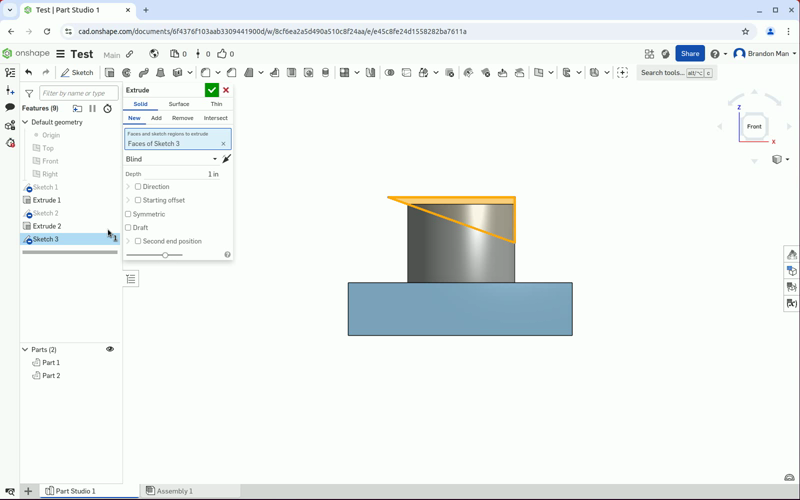
mouse_move(143, 106)
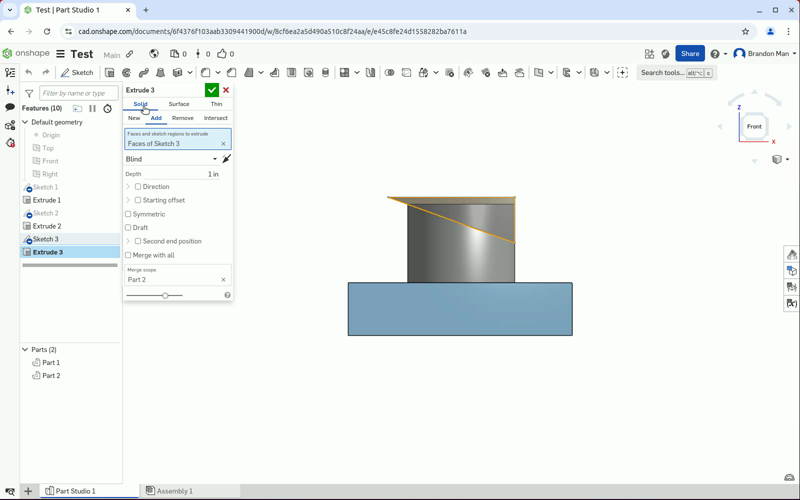
click(143, 106)
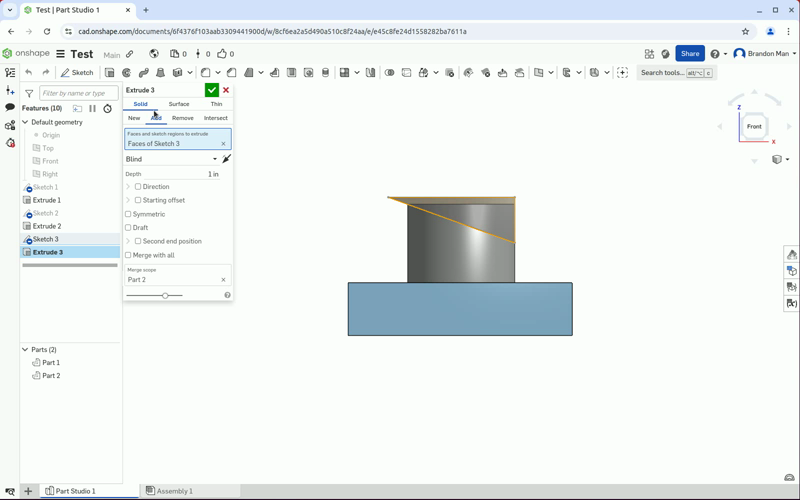
mouse_move(186, 120)
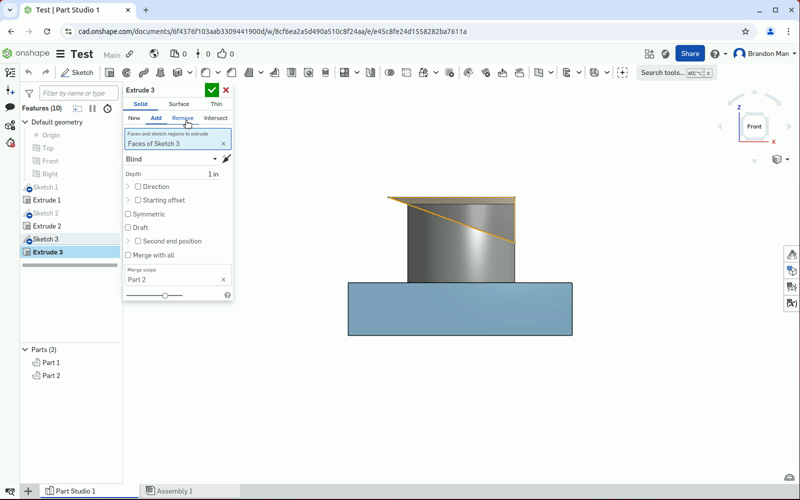
click(186, 120)
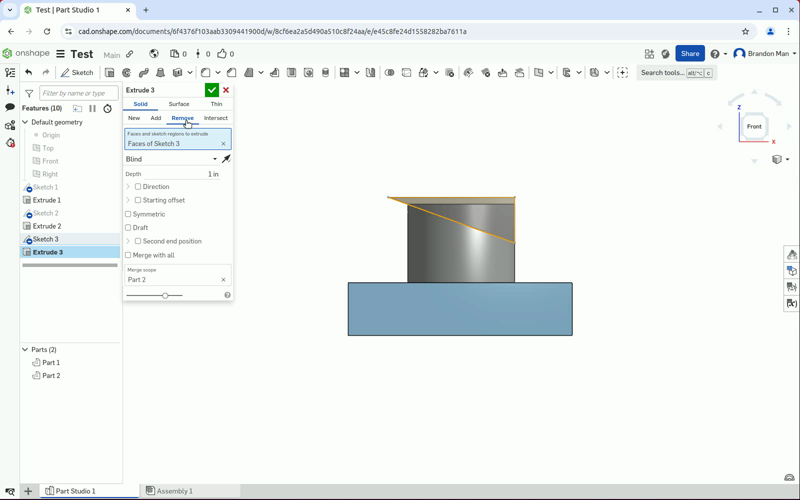
key(tab, 4)
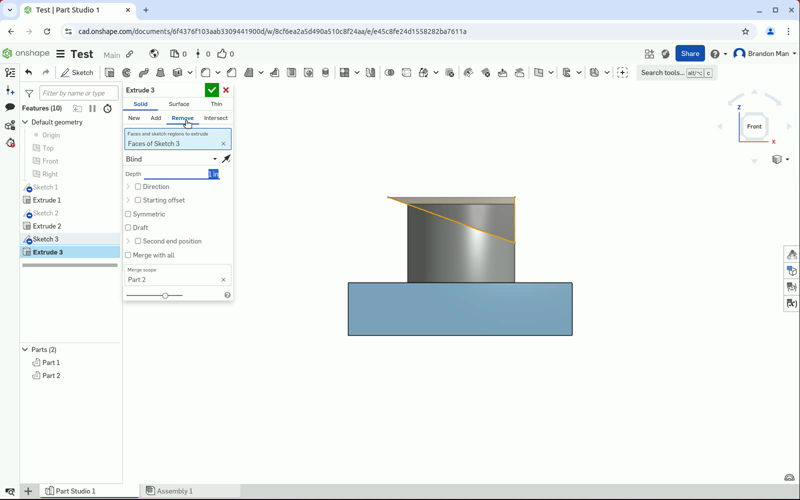
text(-53.92)
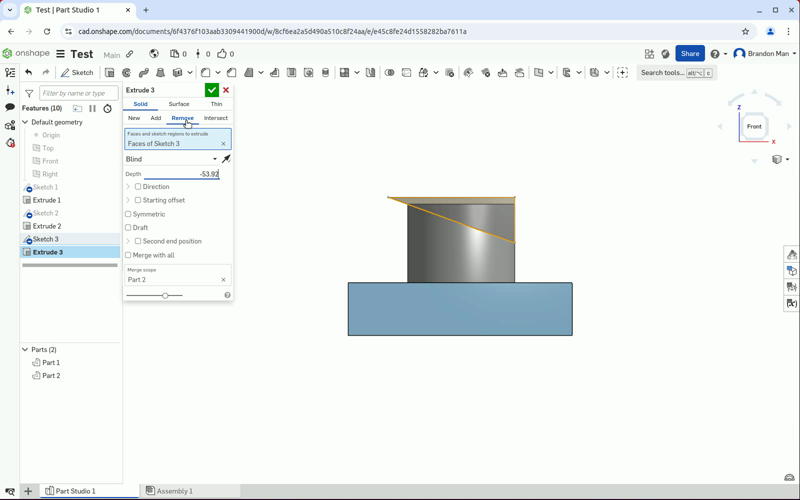
key(tab, 3)
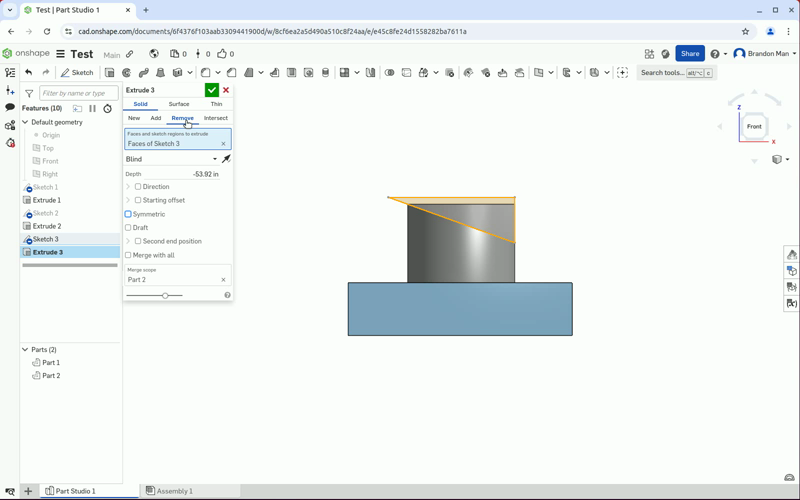
key(space)
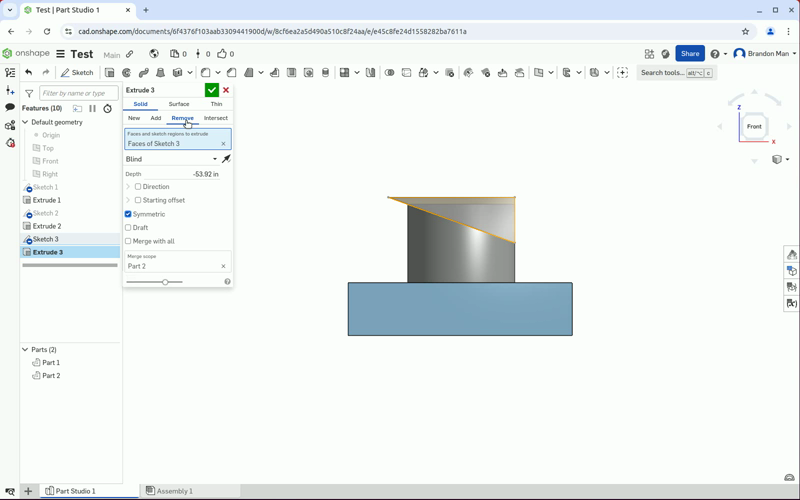
key(tab, 2)
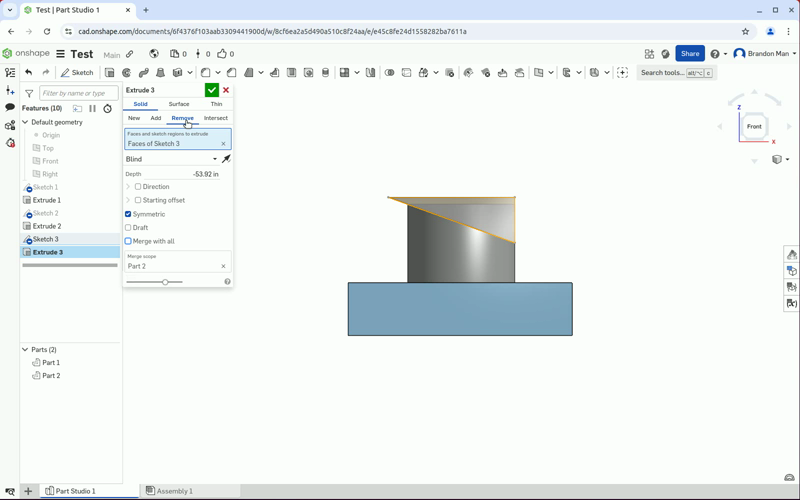
key(space)
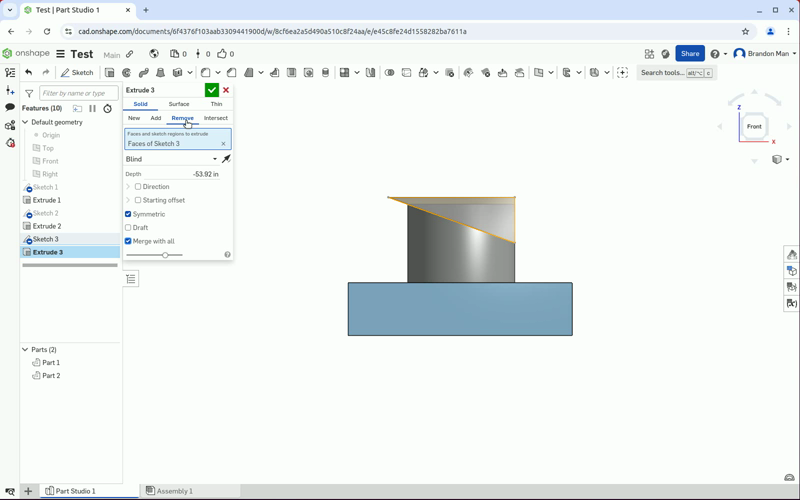
key(enter)
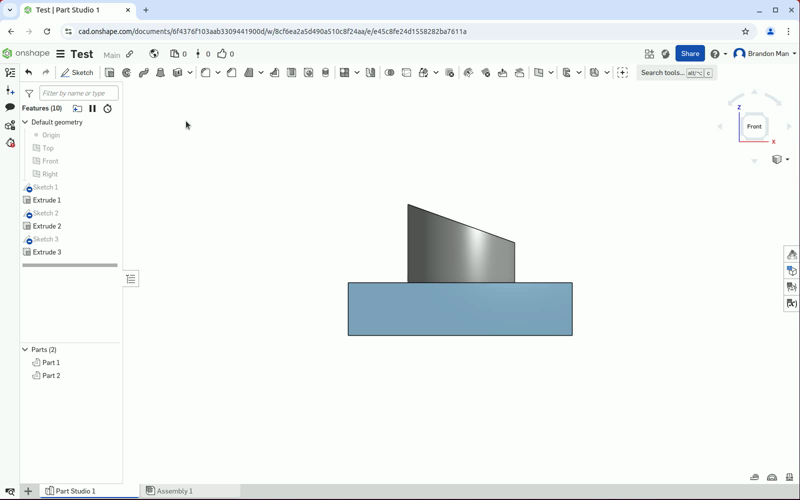
key(shift+h)
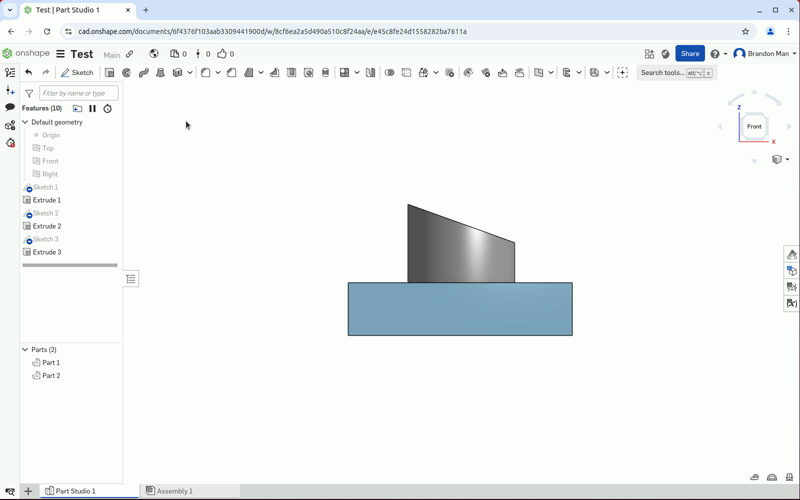
key(shift+h)
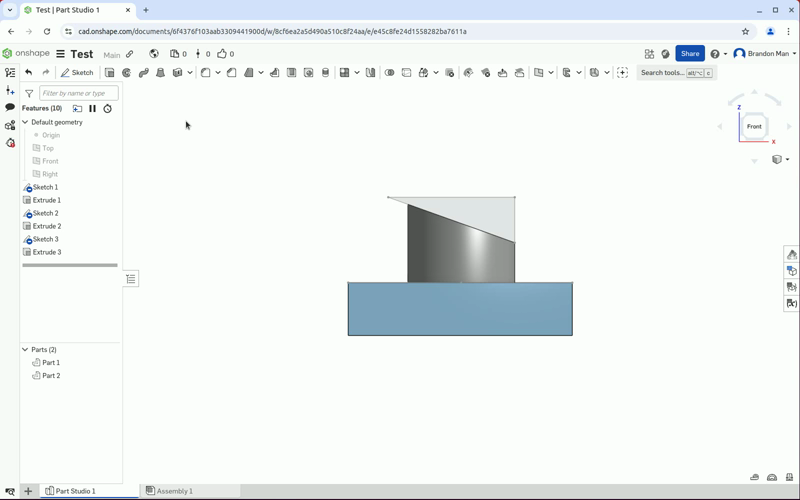
key(shift+7)
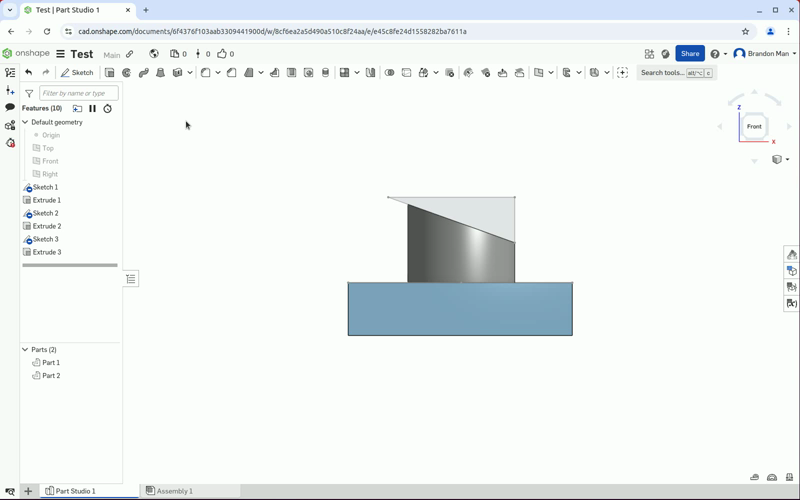
key(left, 2)
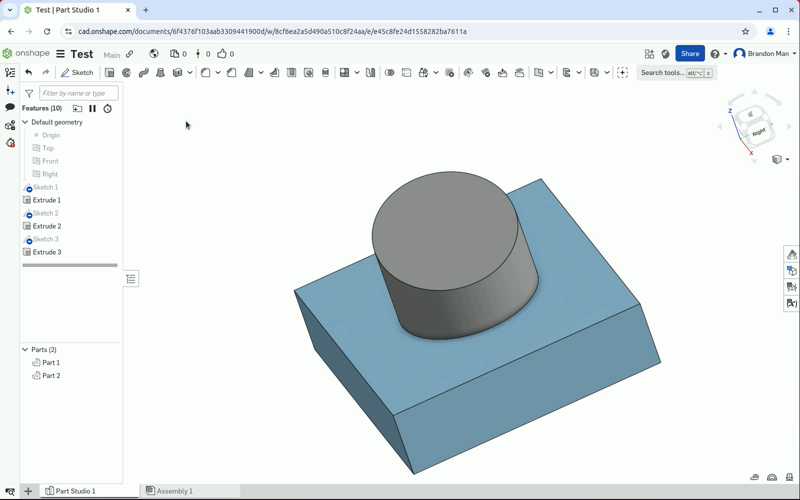
key(down, 2)
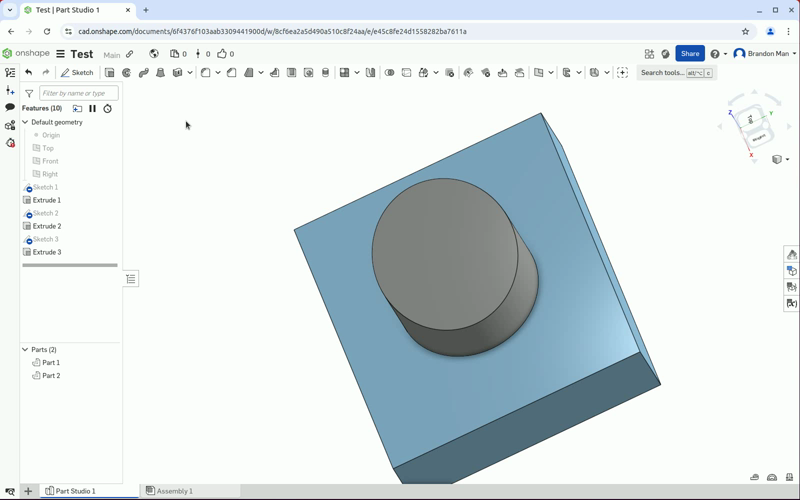
key(up, 2)
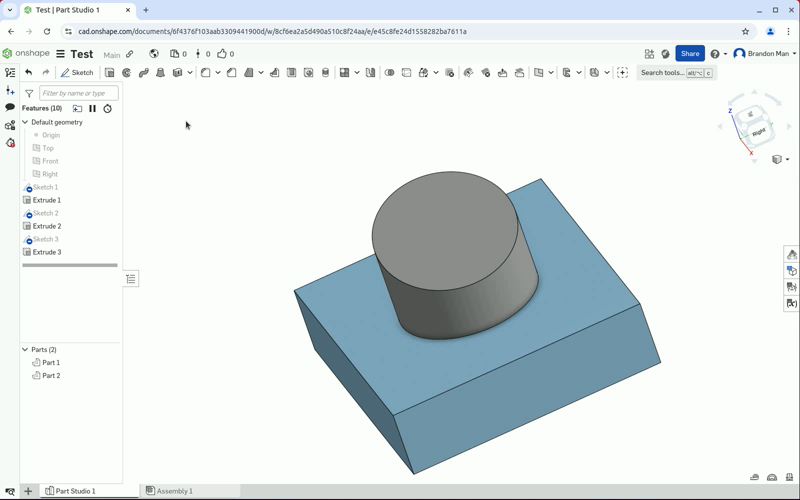
key(right, 2)
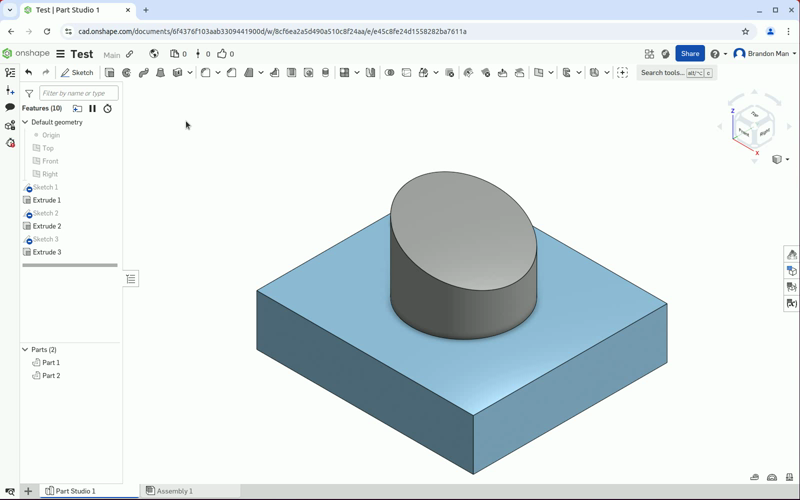
mouse_move(73, 189)
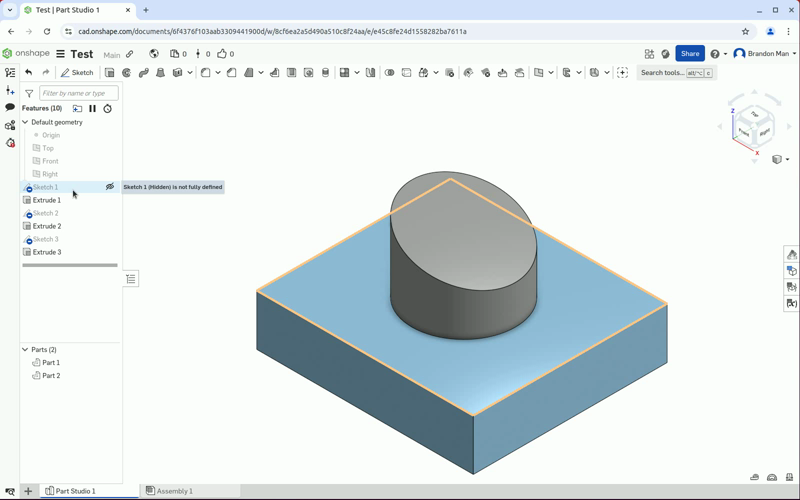
click(73, 189)